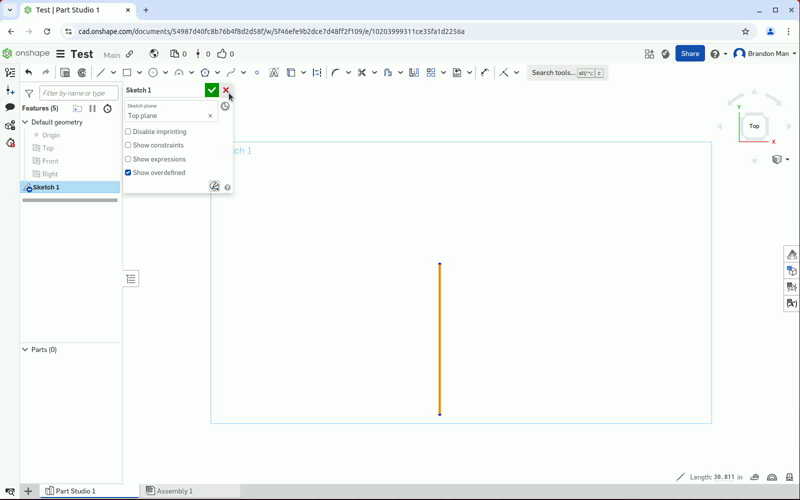
key(shift+h)
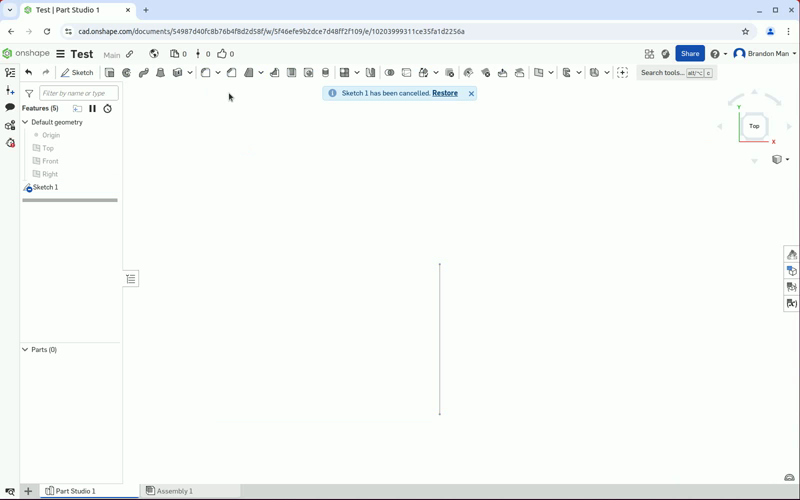
key(shift+s)
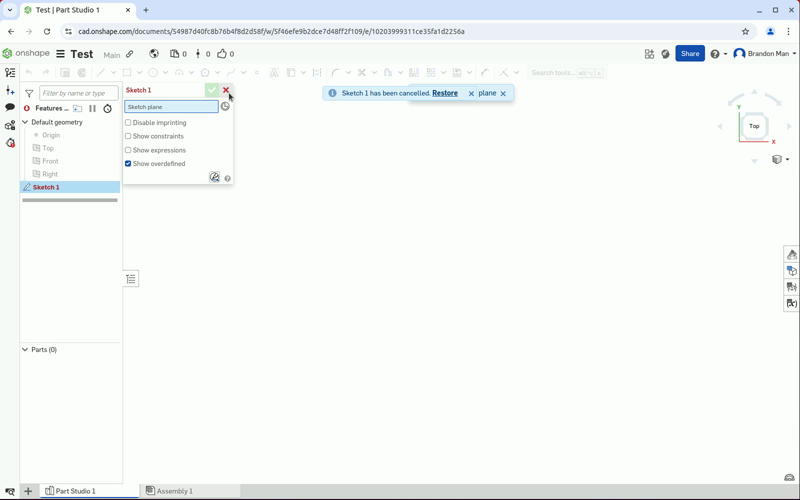
mouse_move(73, 150)
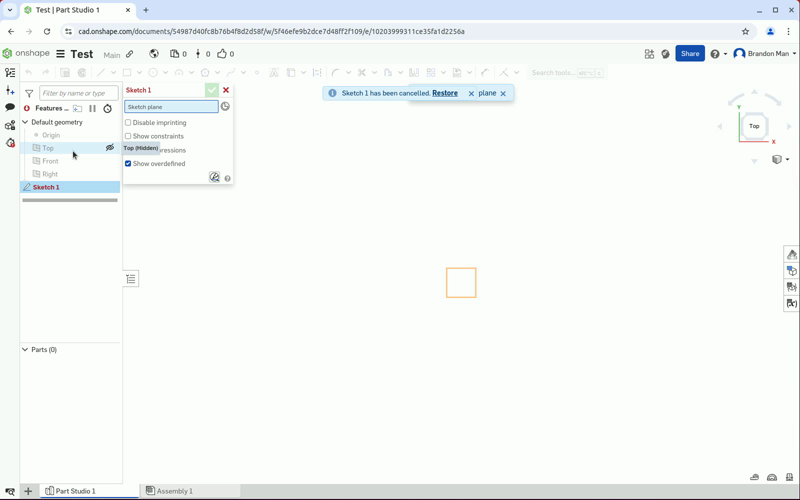
click(73, 150)
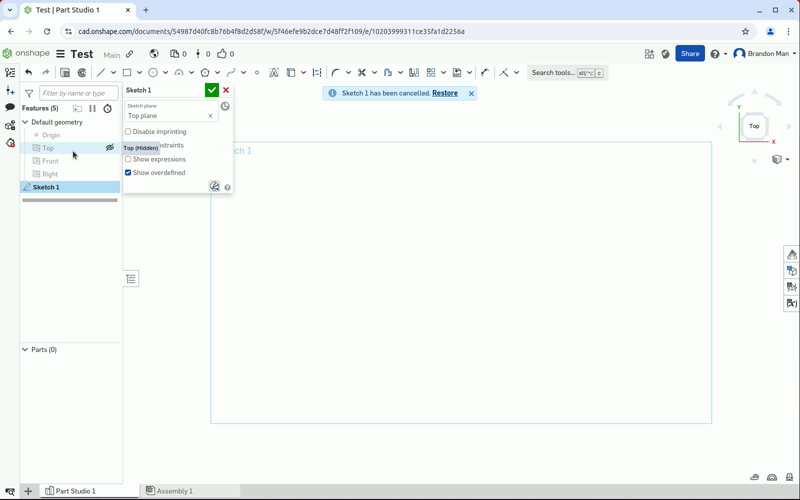
mouse_move(73, 352)
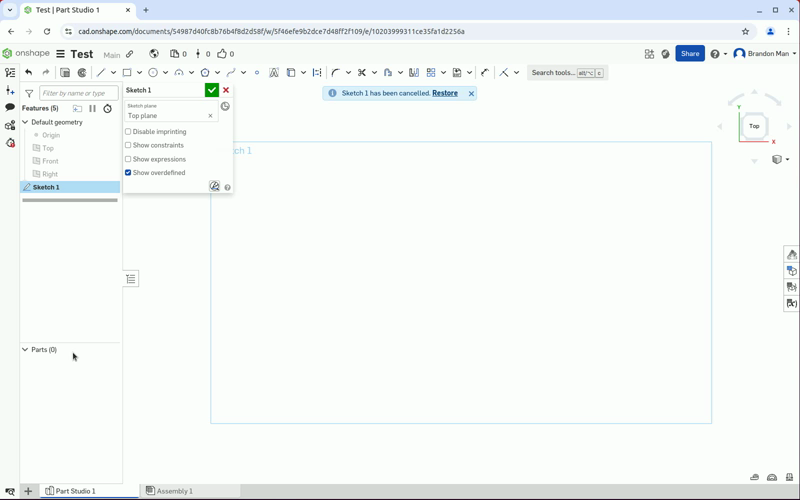
key(y)
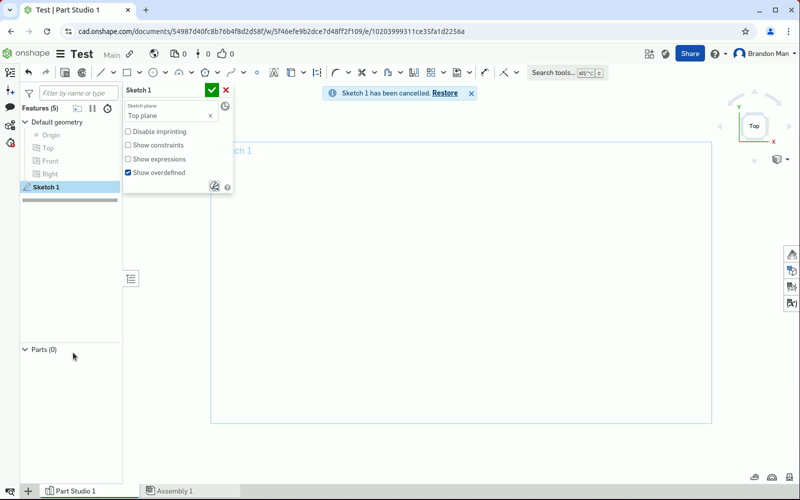
key(l)
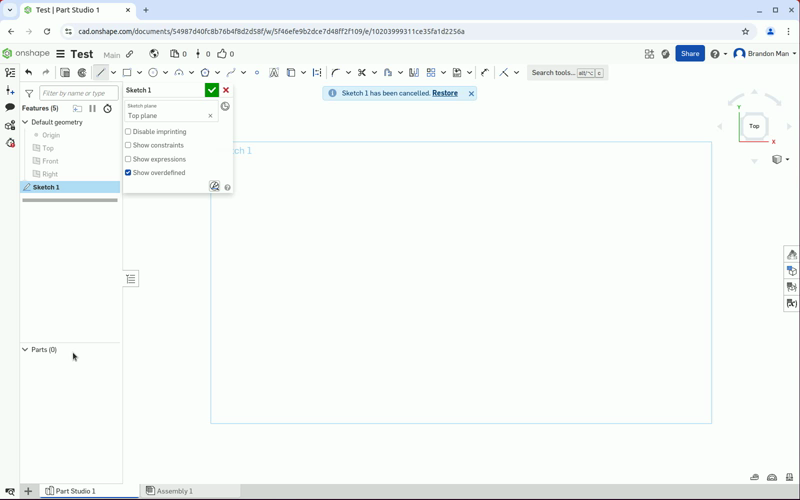
key_down(shift)
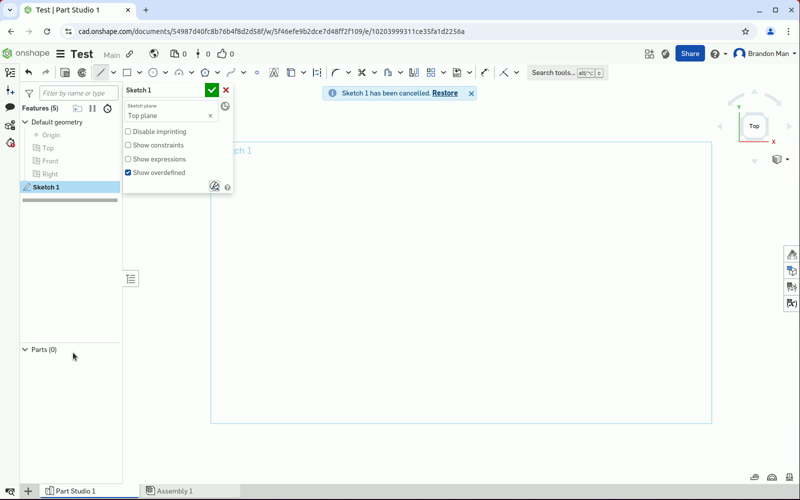
mouse_move(419, 290)
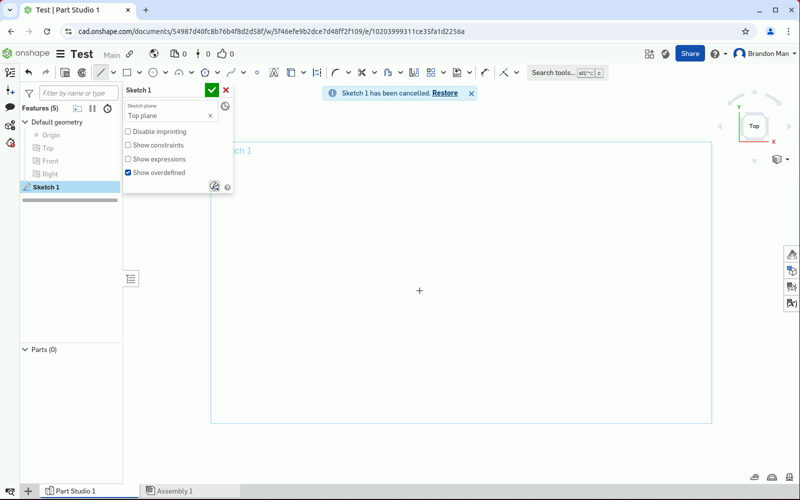
click(419, 290)
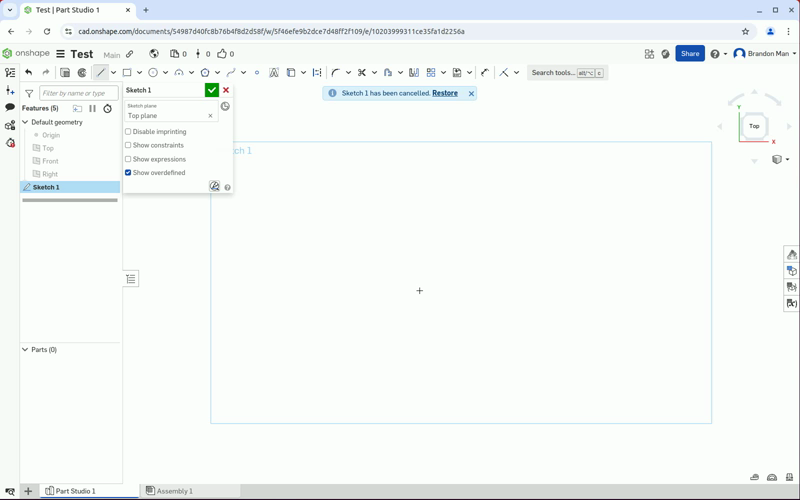
key_up(shift)
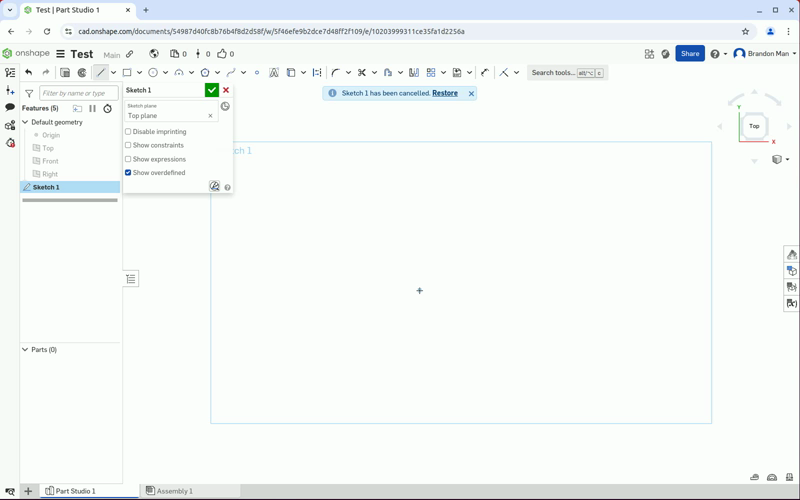
key_down(shift)
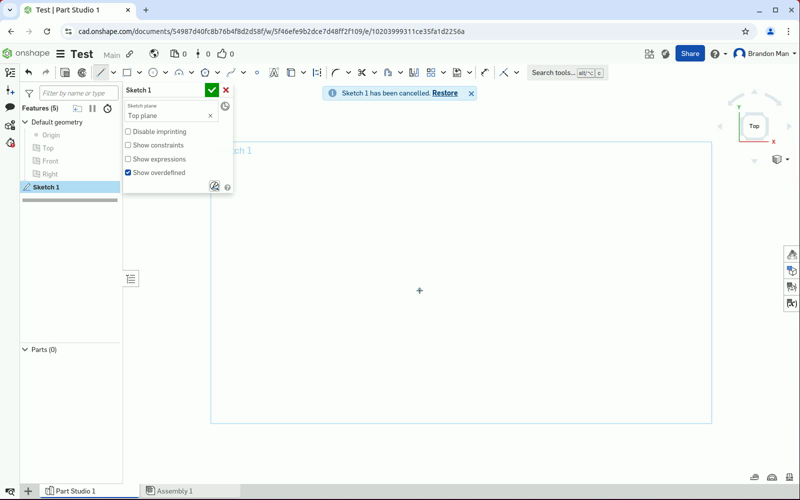
mouse_move(502, 290)
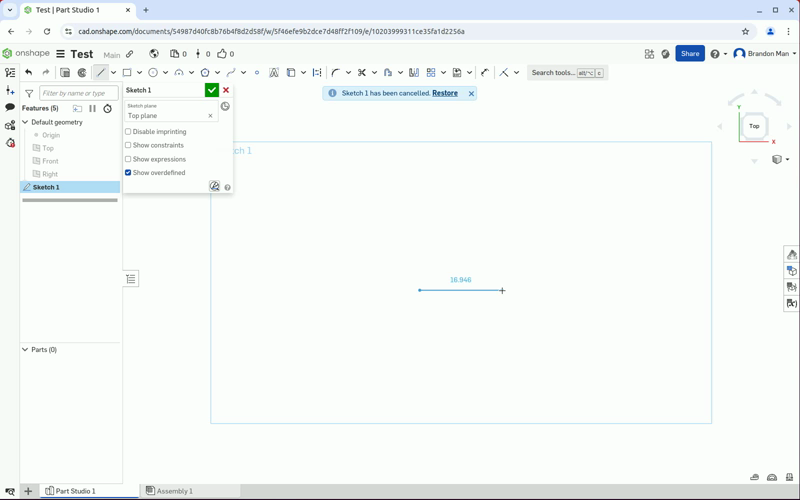
click(502, 290)
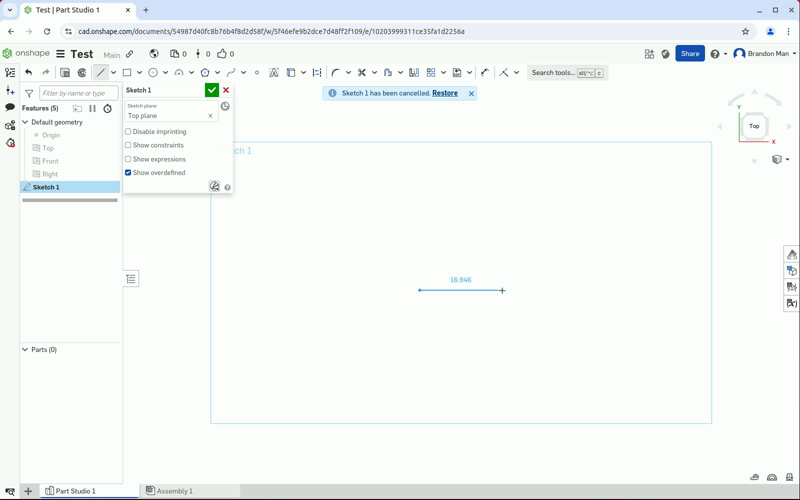
key_up(shift)
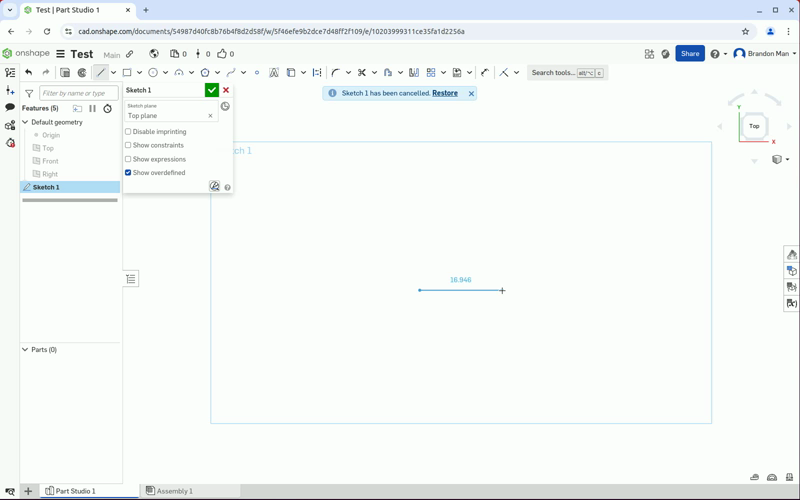
key_down(shift)
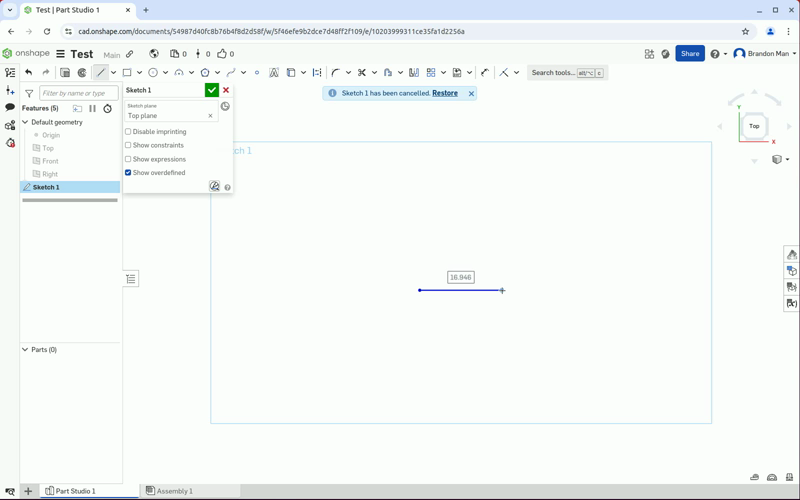
mouse_move(532, 290)
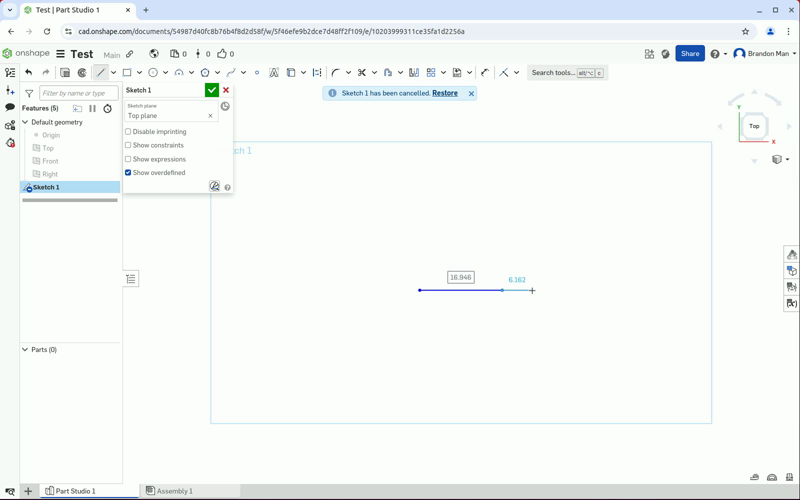
mouse_move(502, 276)
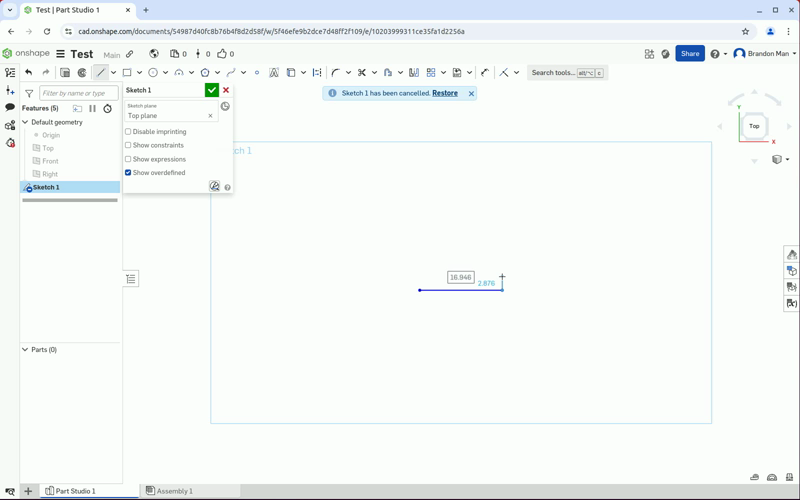
click(502, 276)
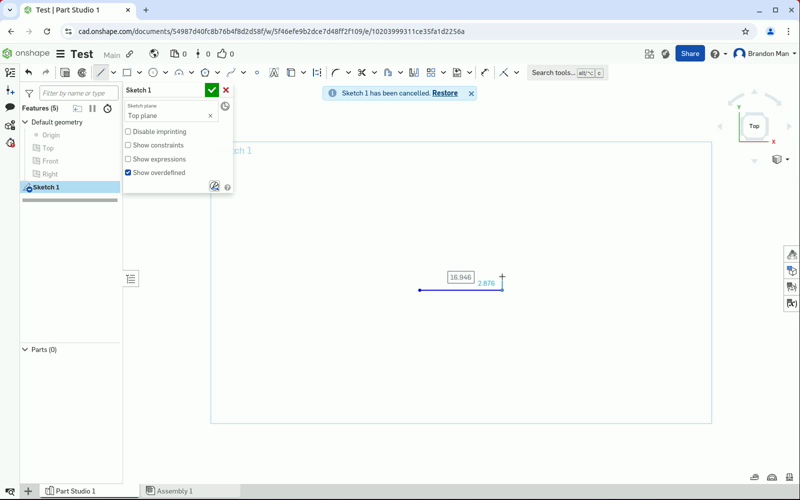
key_up(shift)
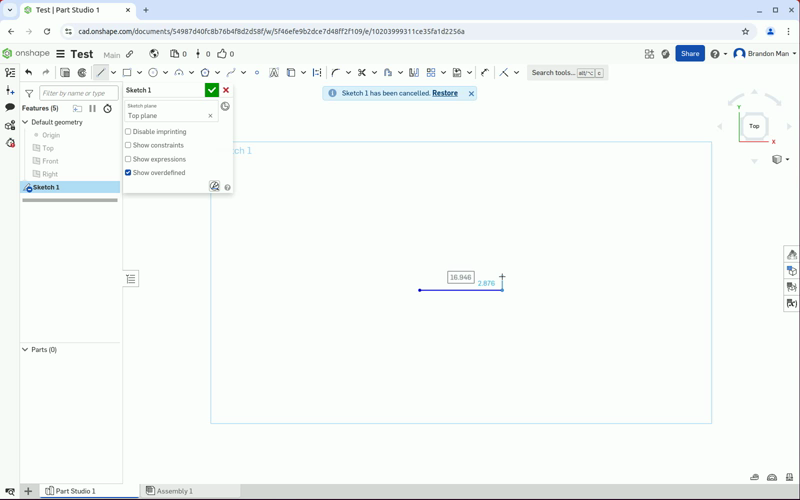
key_down(shift)
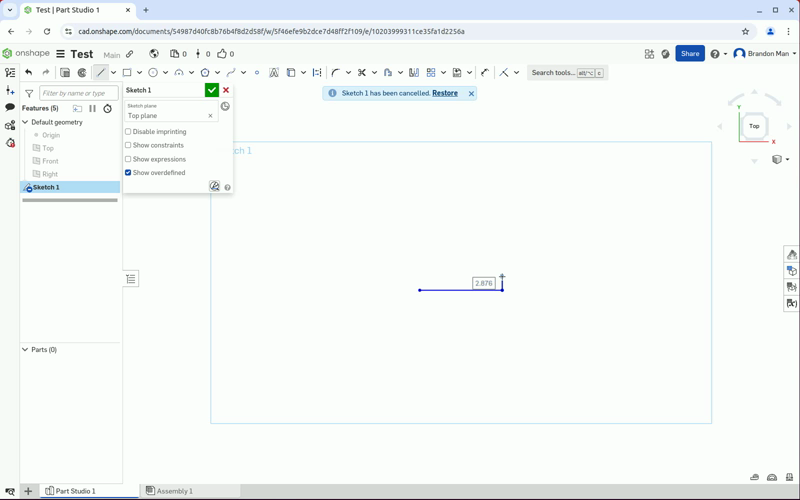
mouse_move(419, 276)
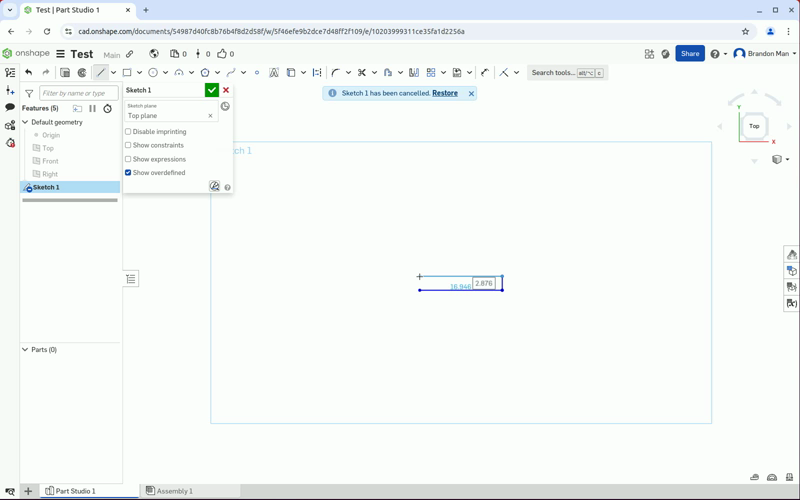
click(419, 276)
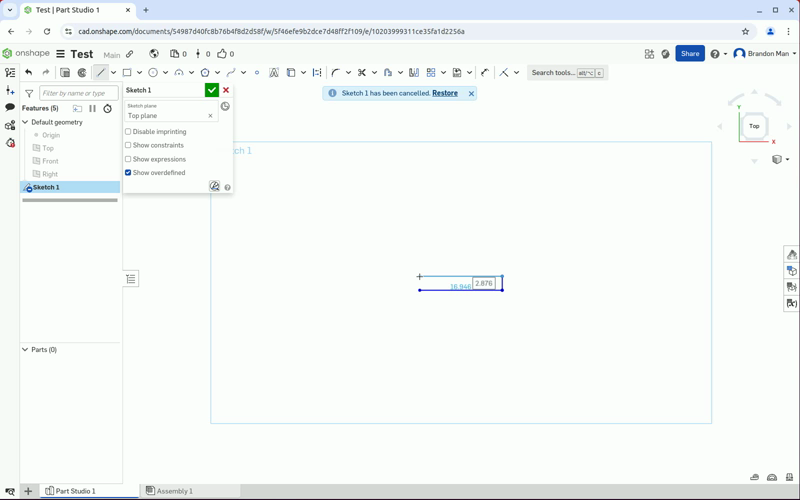
key_up(shift)
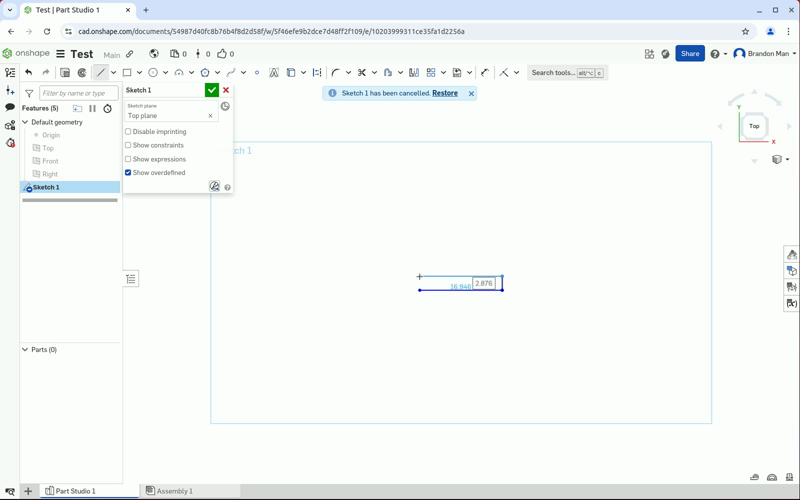
mouse_move(449, 276)
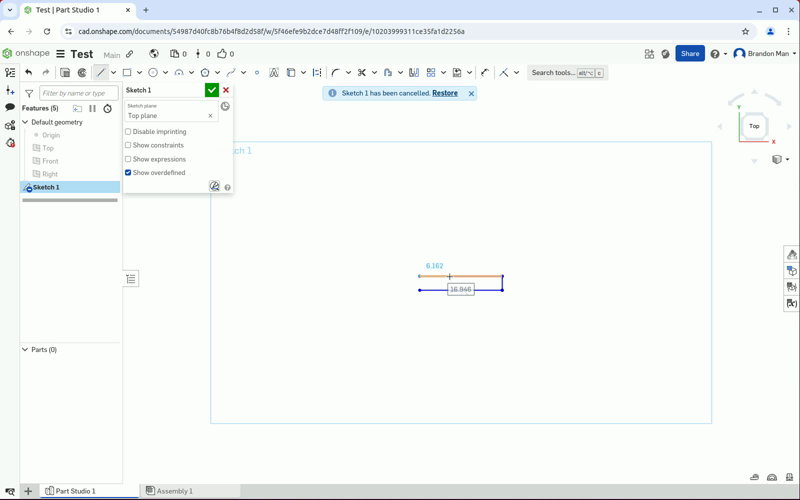
key_down(shift)
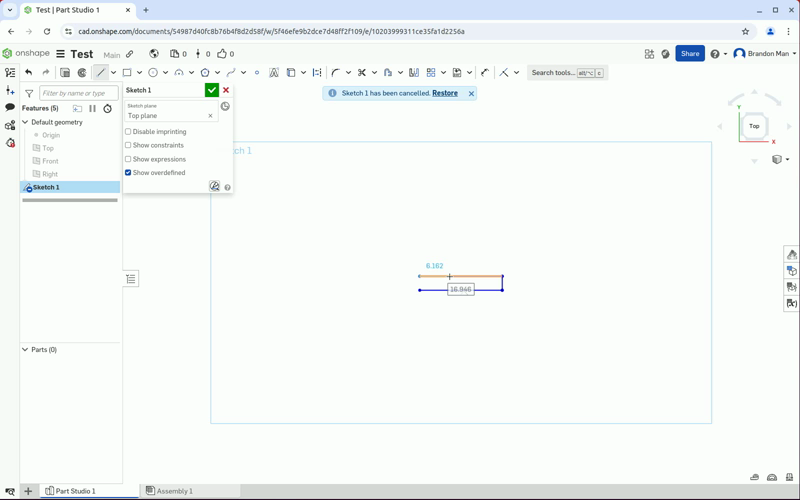
mouse_move(419, 290)
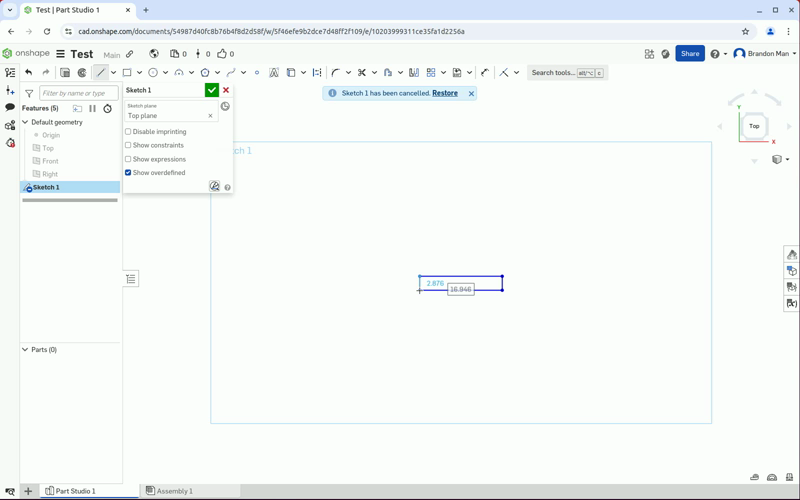
key_up(shift)
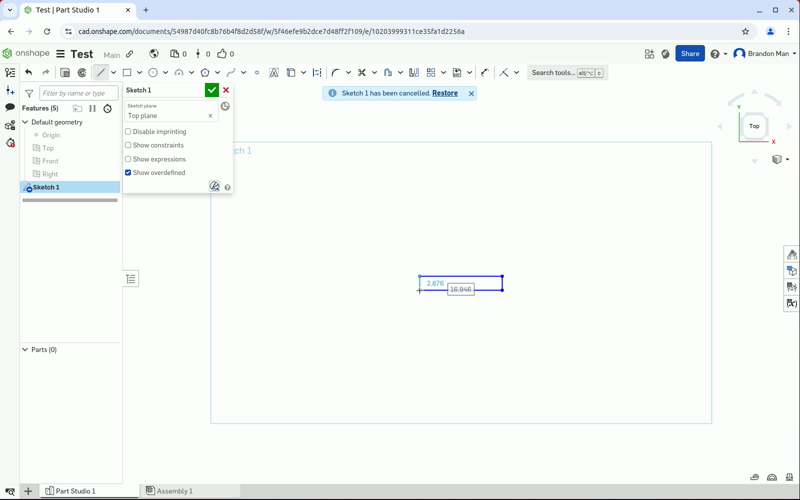
click(419, 290)
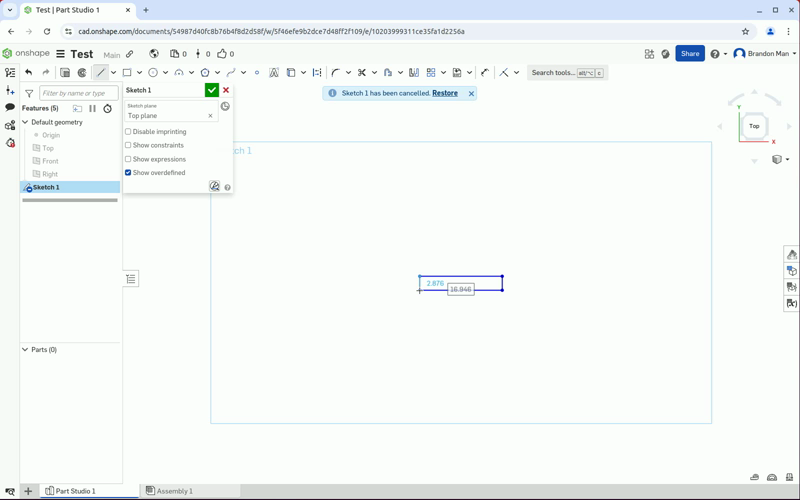
key(esc)
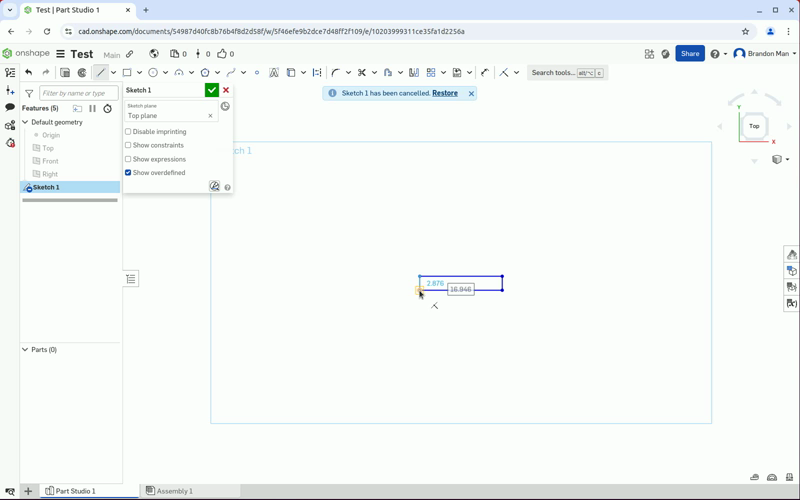
mouse_move(474, 277)
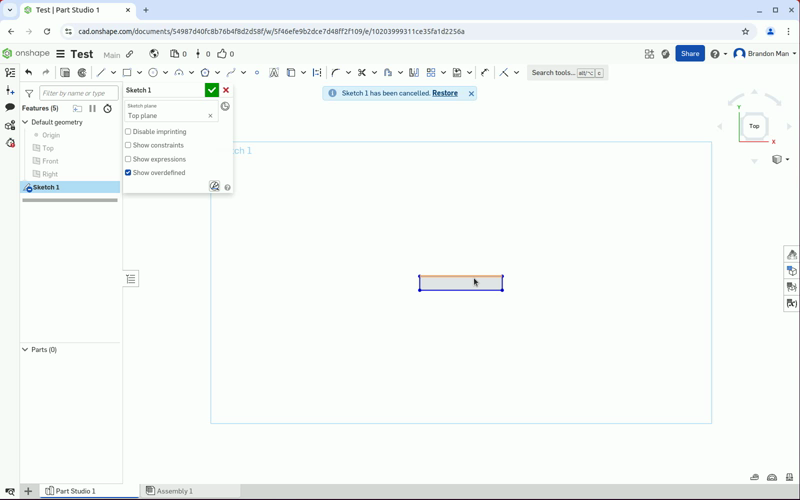
scroll(6)
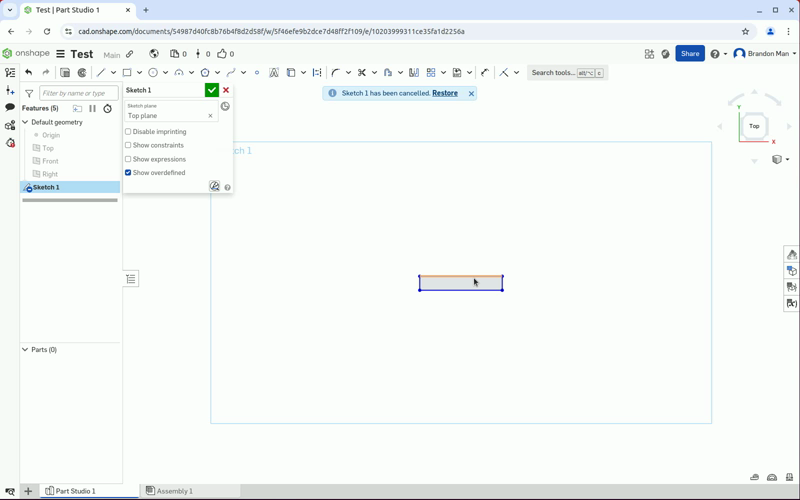
scroll(6)
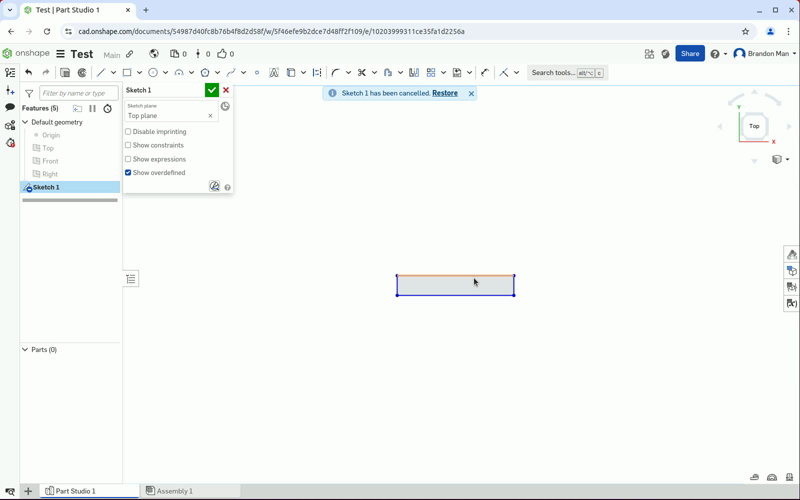
scroll(6)
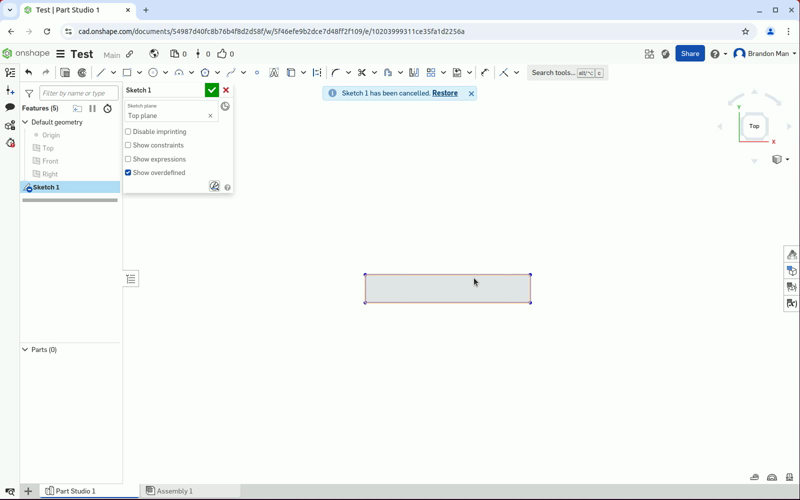
scroll(6)
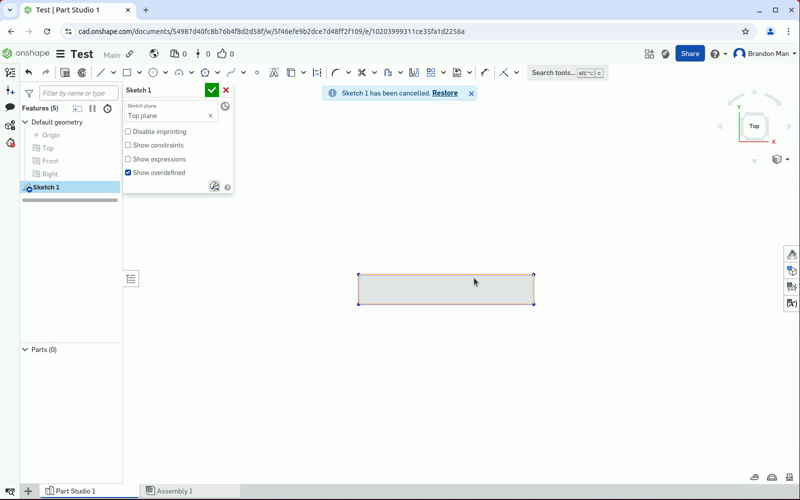
scroll(6)
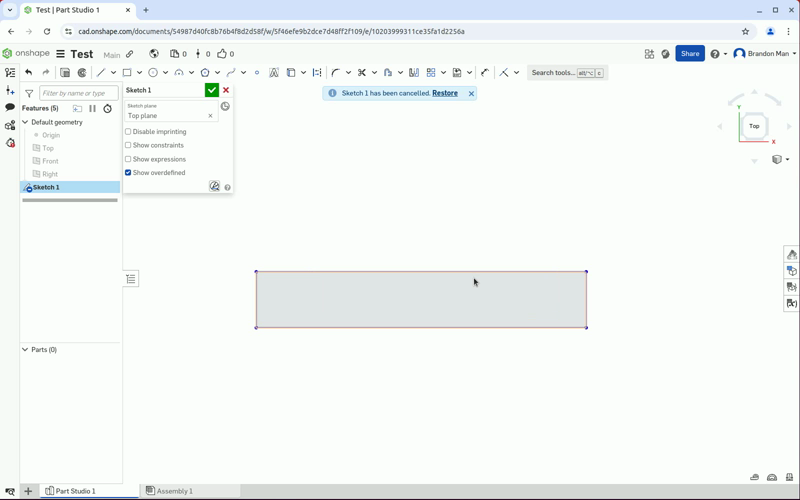
scroll(6)
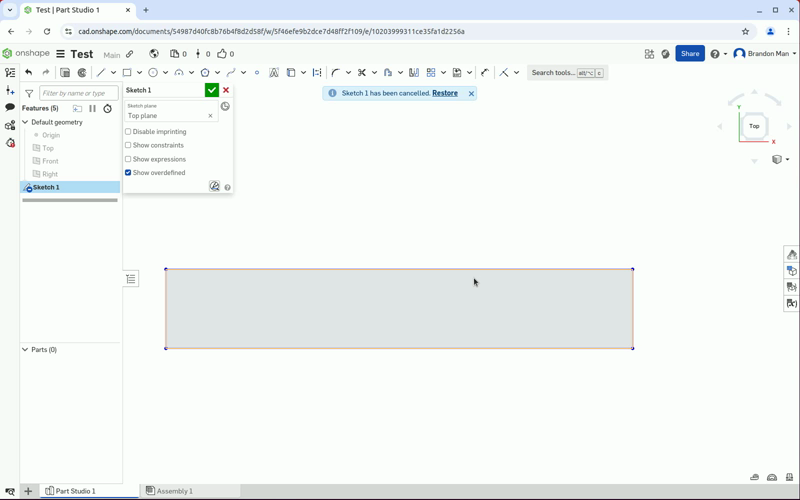
scroll(6)
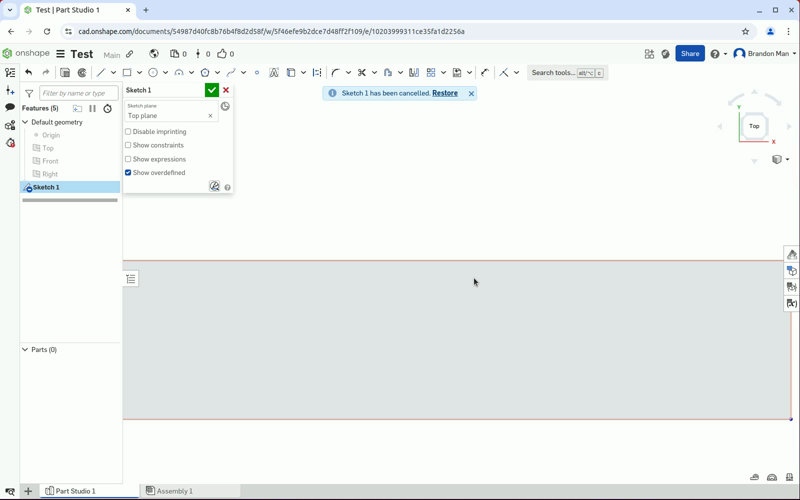
click(474, 277)
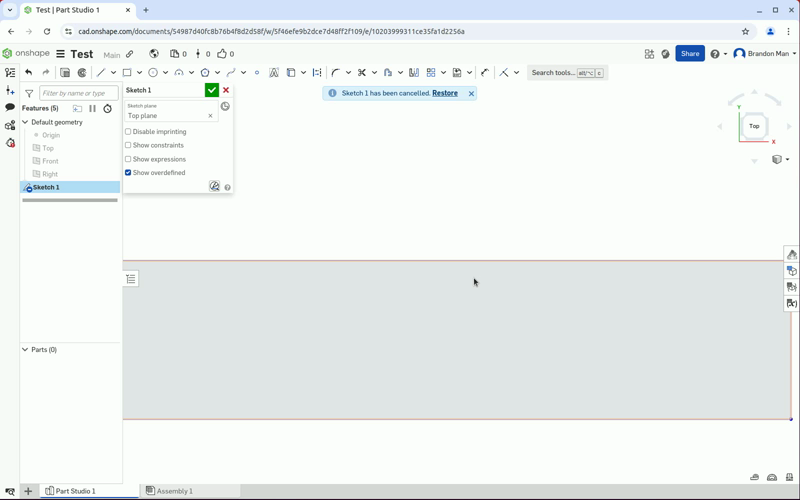
scroll(-6)
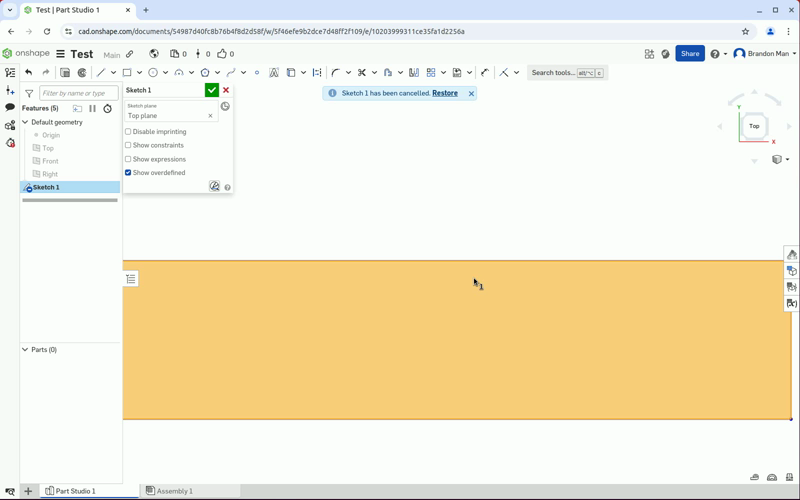
scroll(-6)
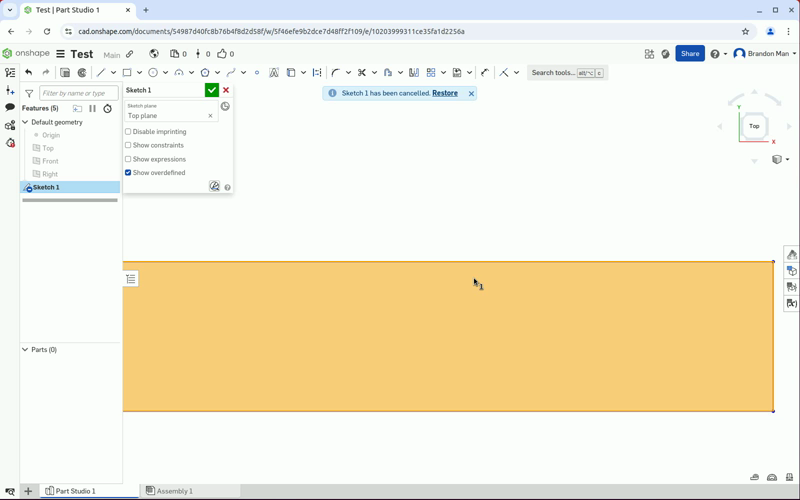
scroll(-6)
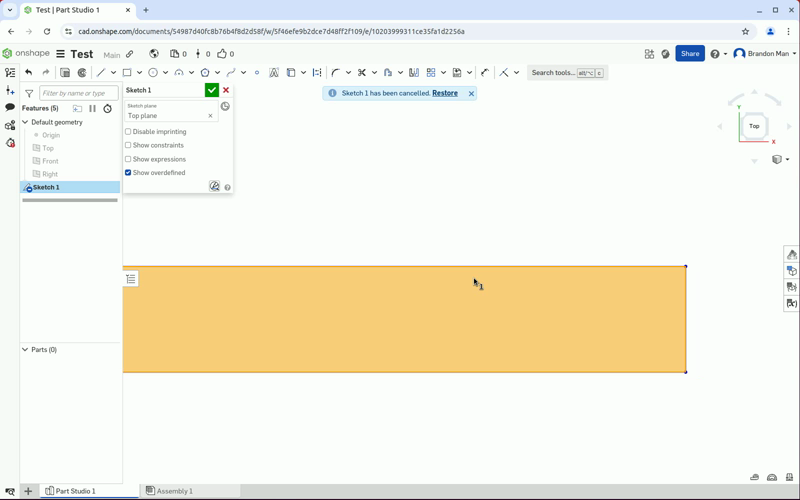
scroll(-6)
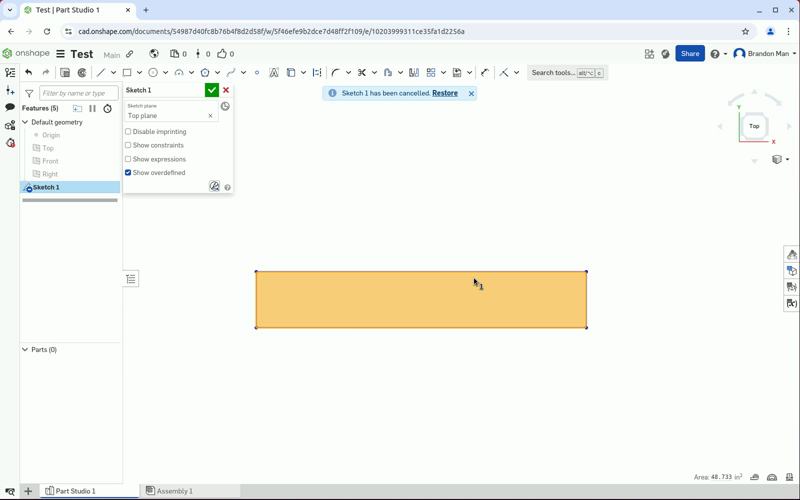
scroll(-6)
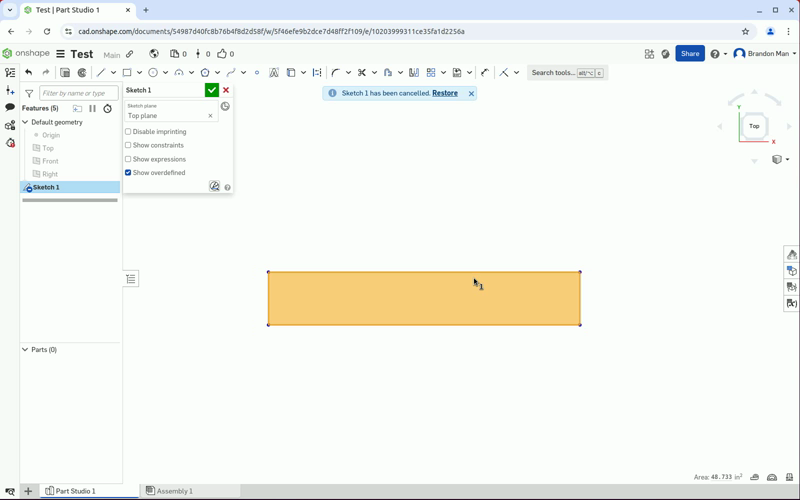
scroll(-6)
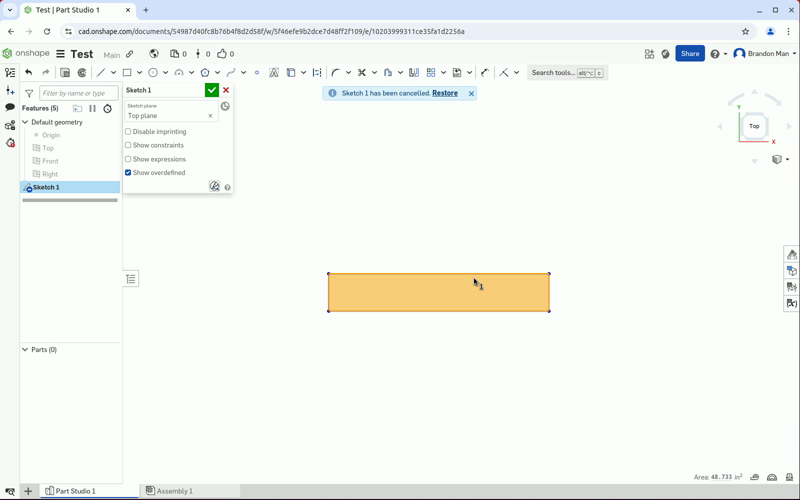
scroll(-6)
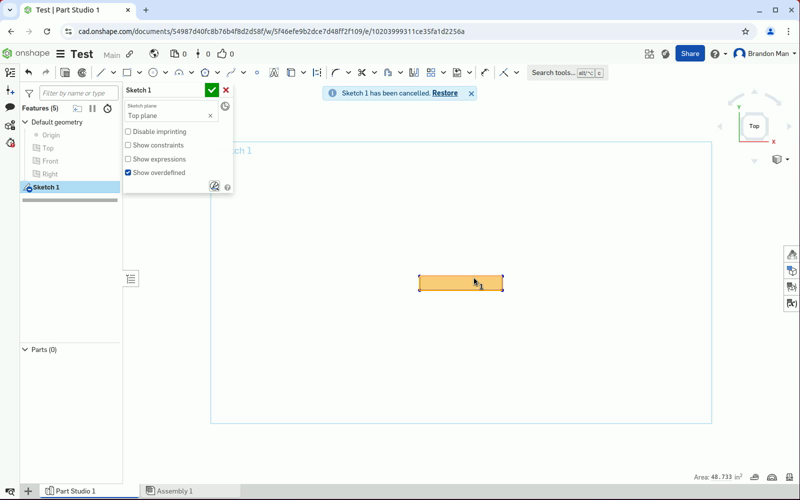
mouse_move(73, 352)
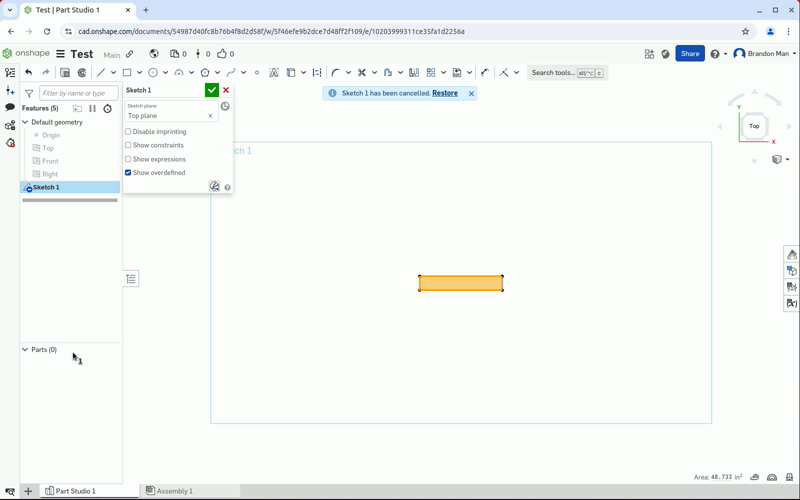
key(shift+y)
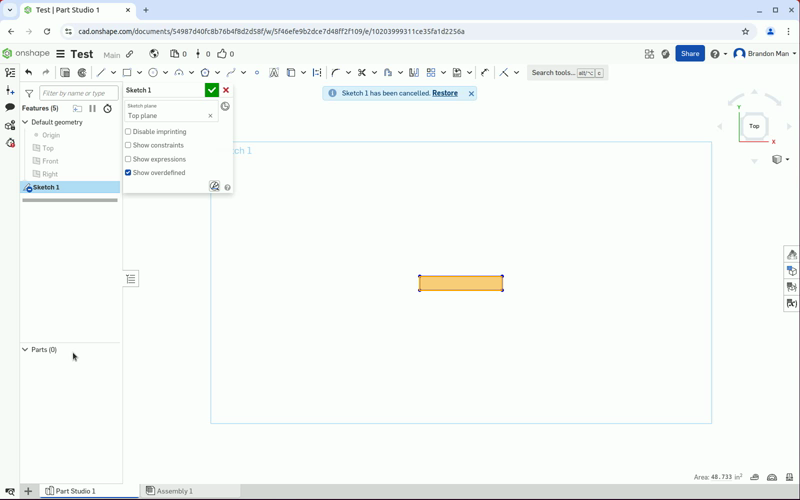
key(shift+e)
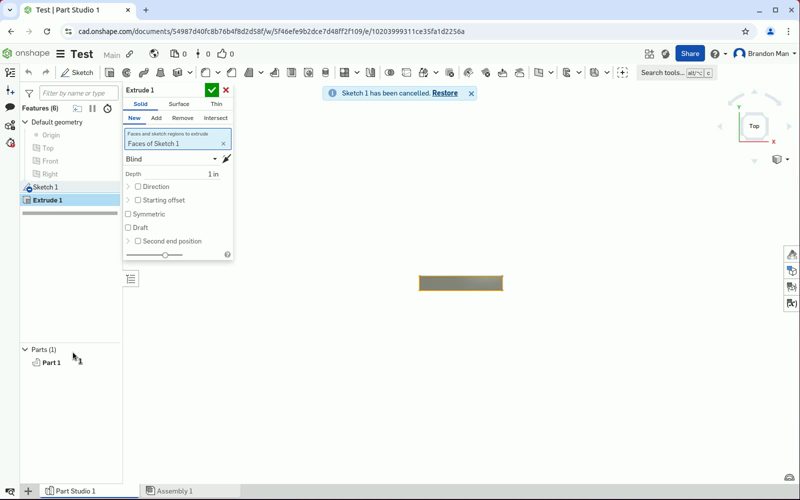
mouse_move(143, 106)
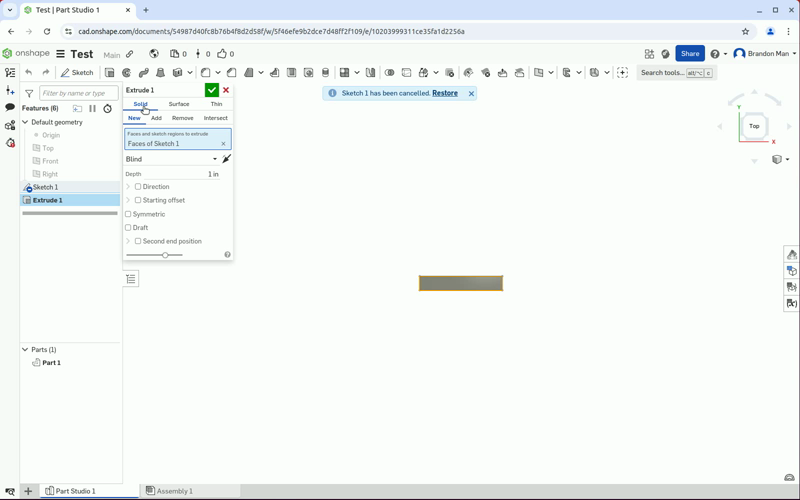
click(143, 106)
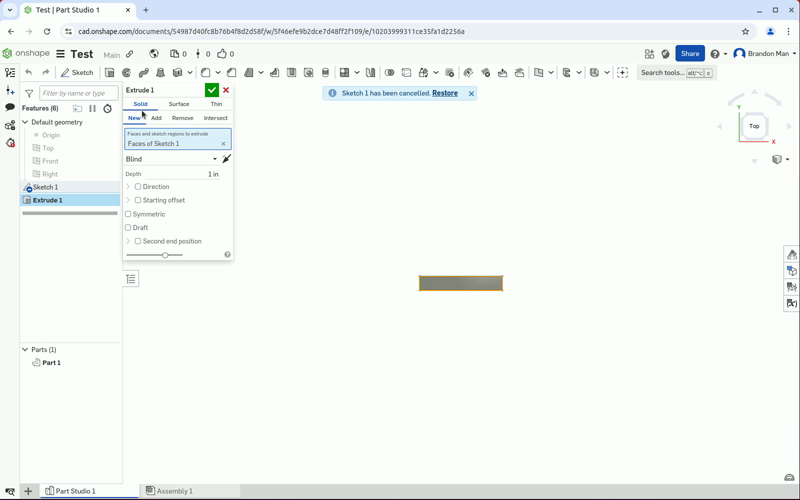
mouse_move(137, 120)
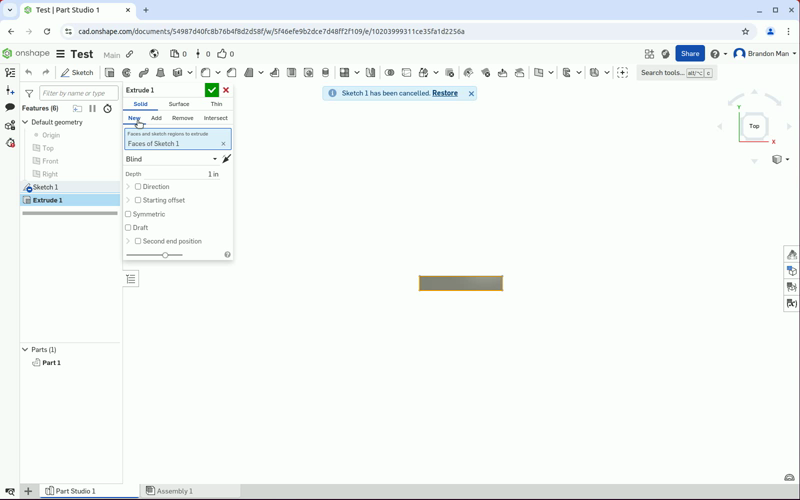
click(137, 120)
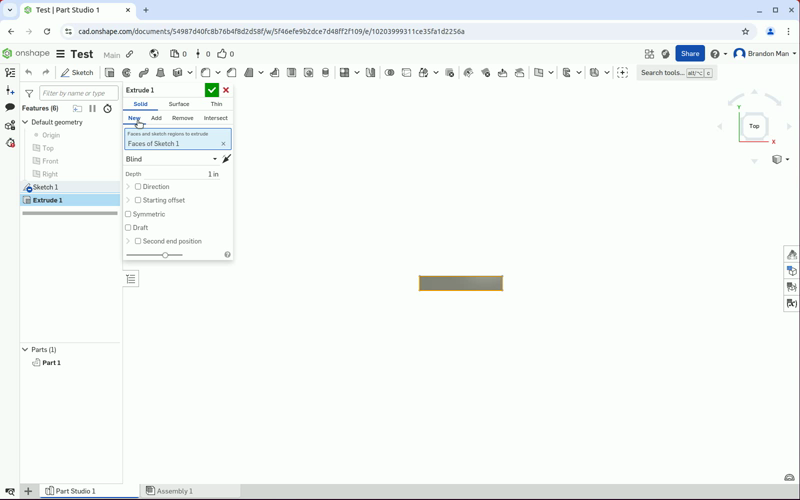
key(tab, 4)
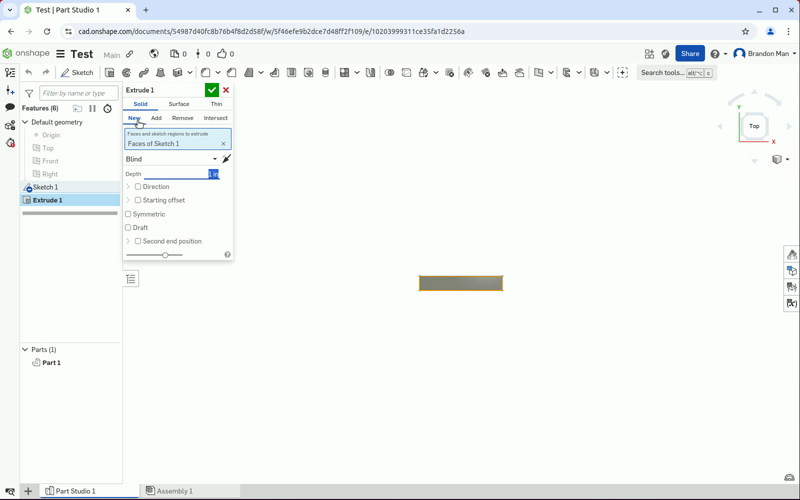
text(22.386)
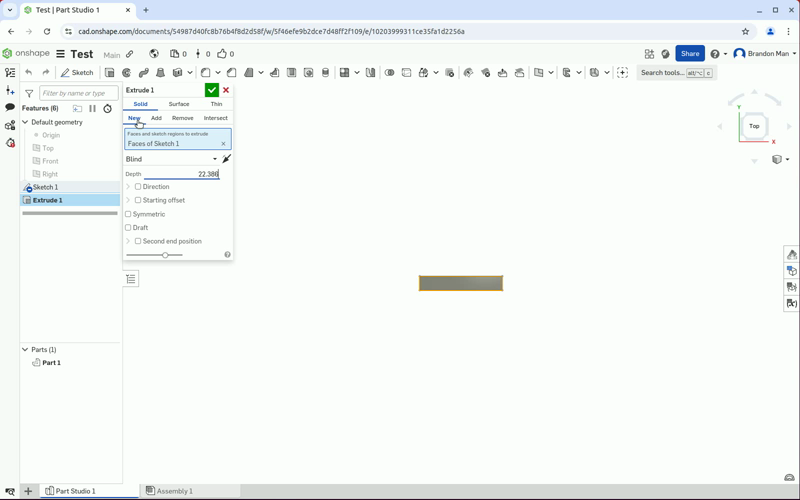
key(enter)
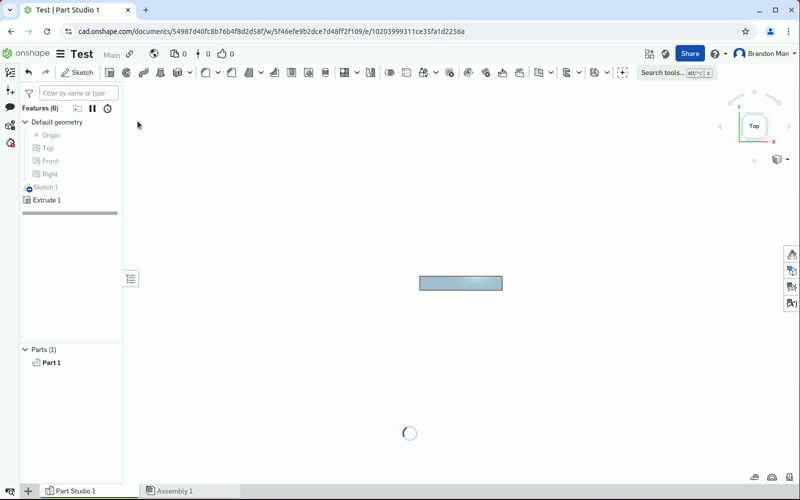
key(shift+h)
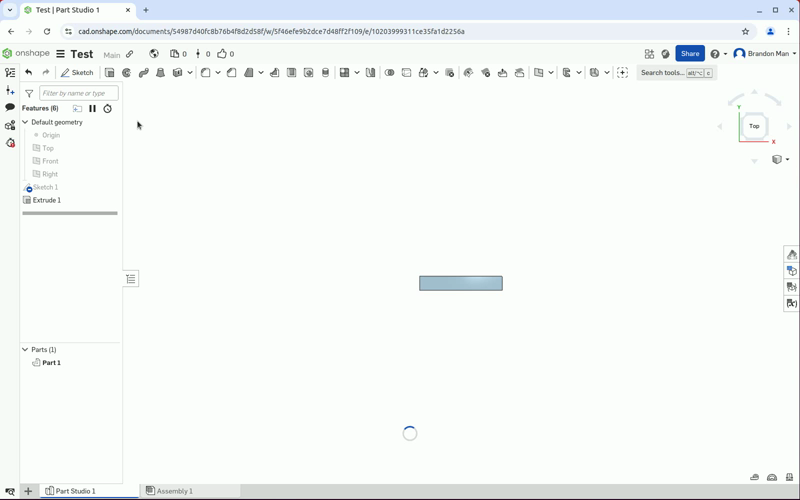
key(shift+h)
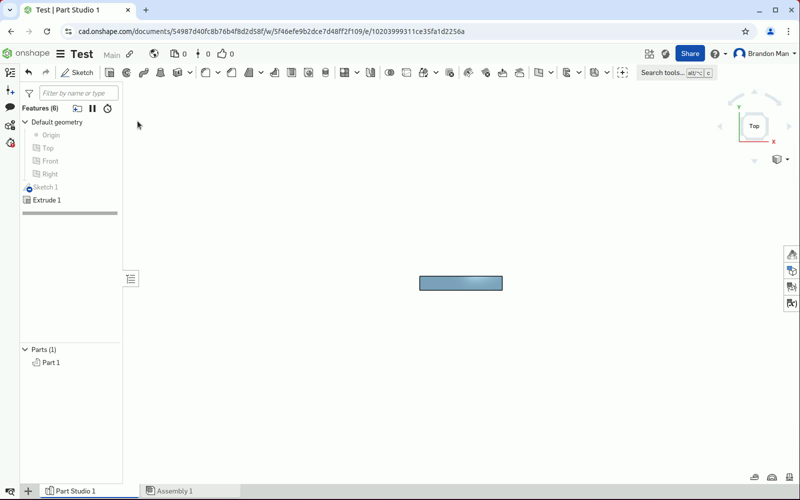
mouse_move(73, 189)
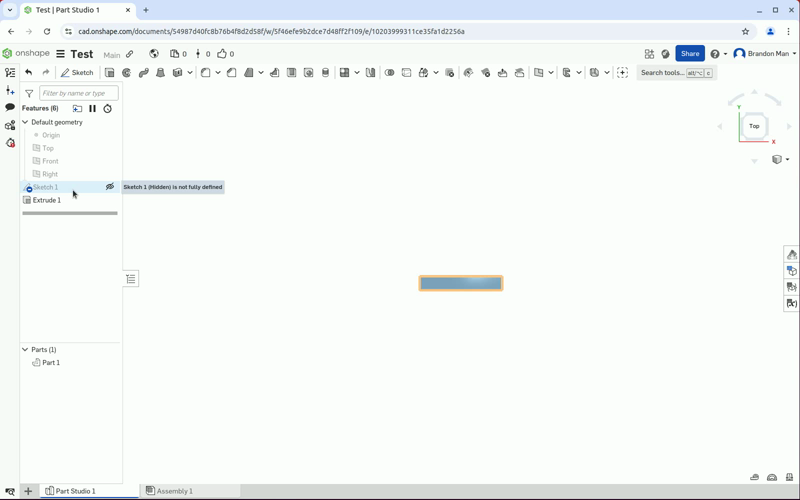
click(73, 189)
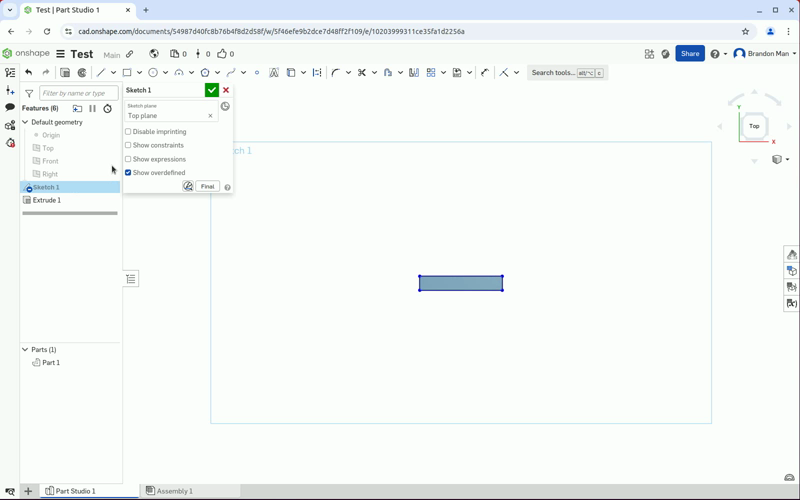
mouse_move(229, 92)
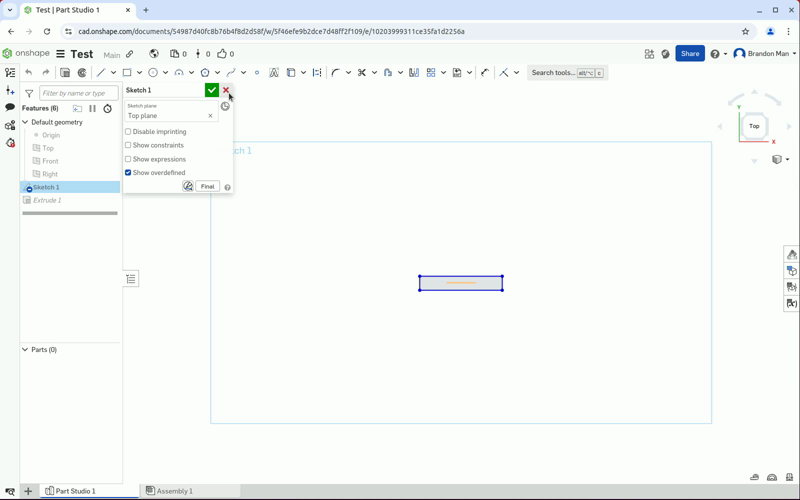
click(229, 92)
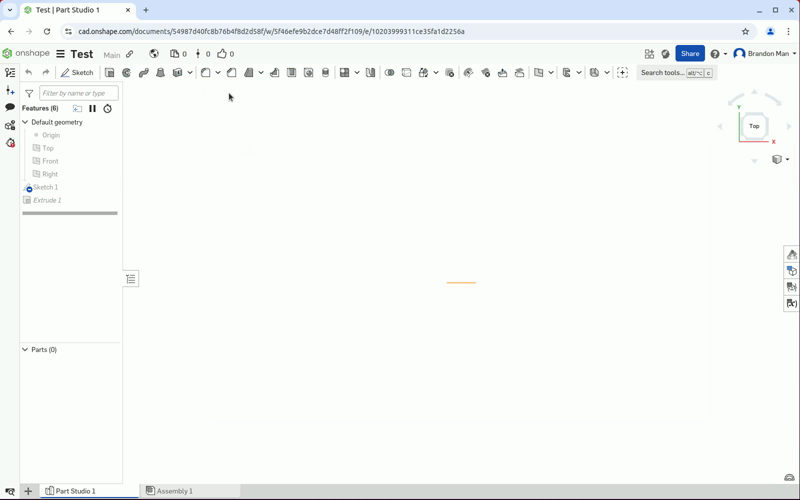
mouse_move(73, 352)
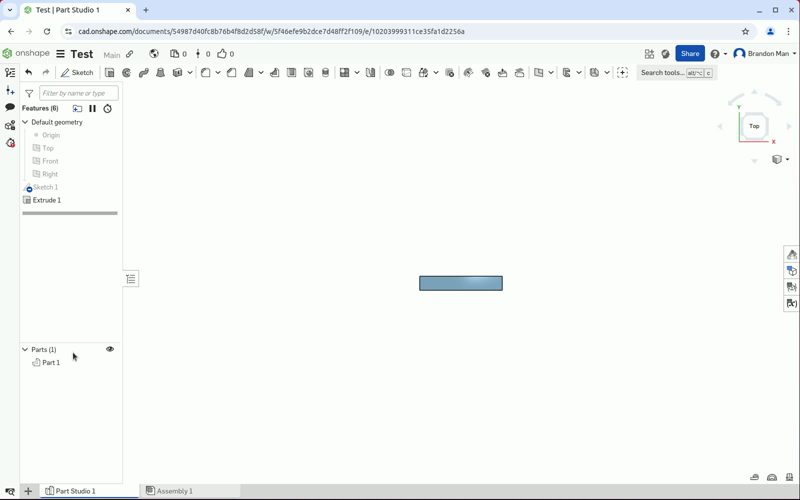
key(y)
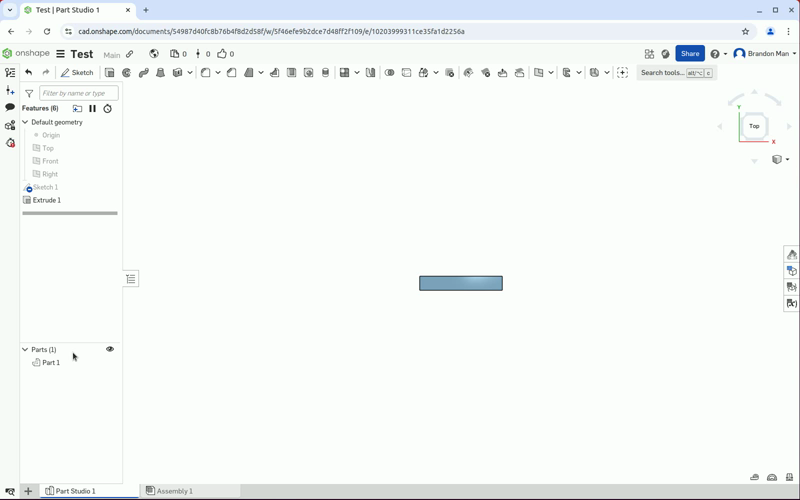
key(shift+p)
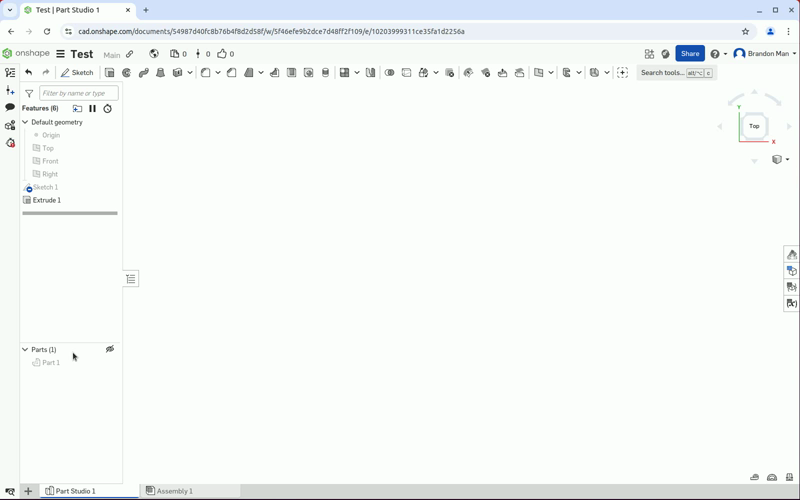
key(space)
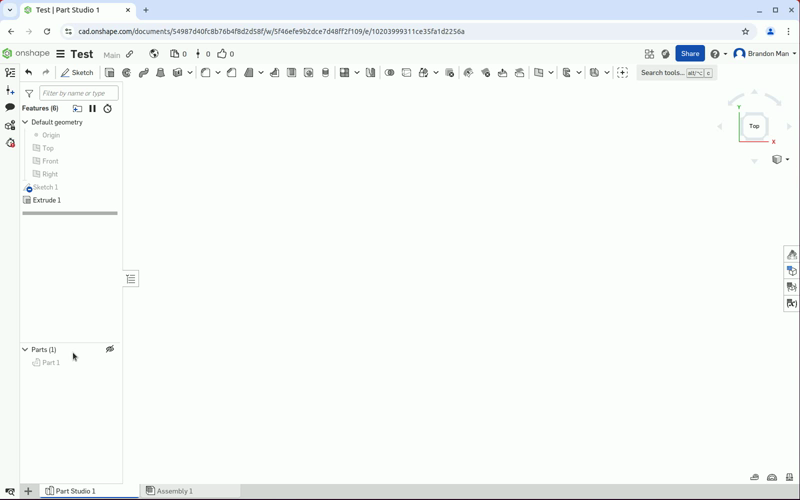
key_down(shift)
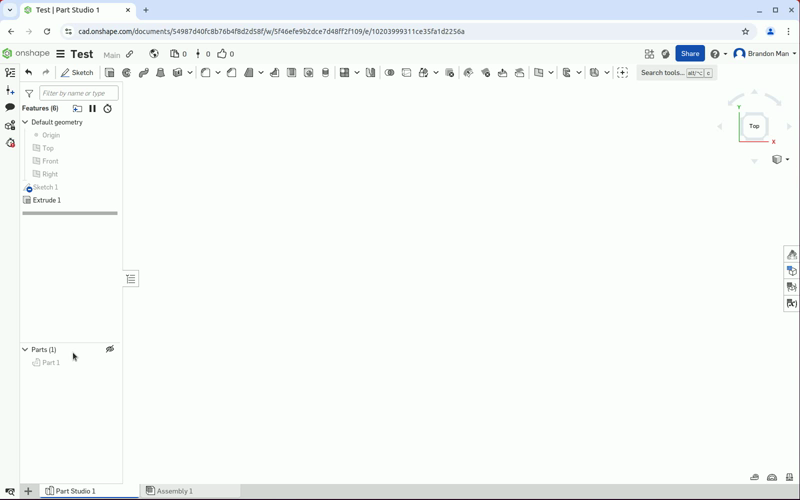
key(up)
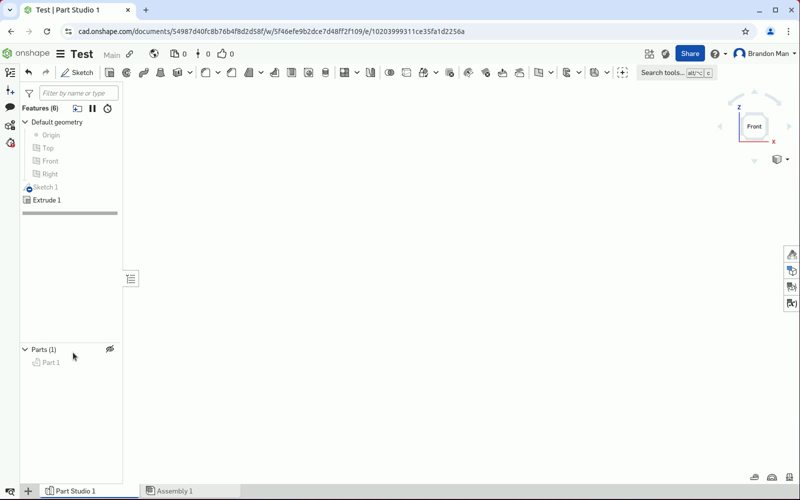
key_up(shift)
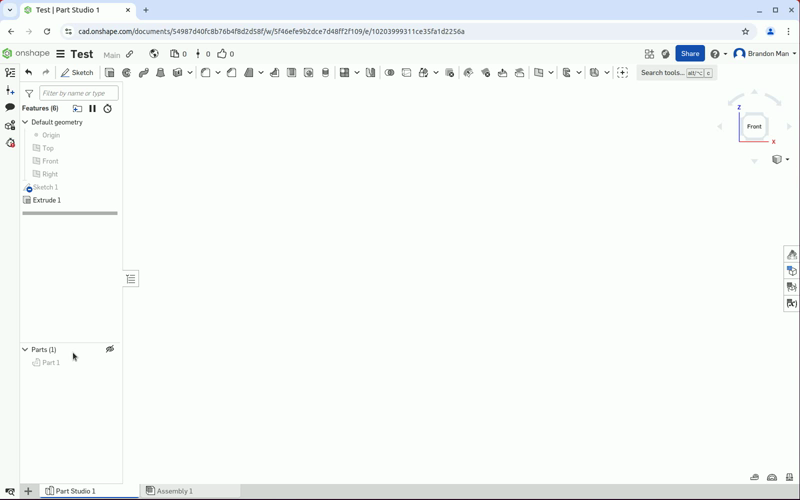
key(space)
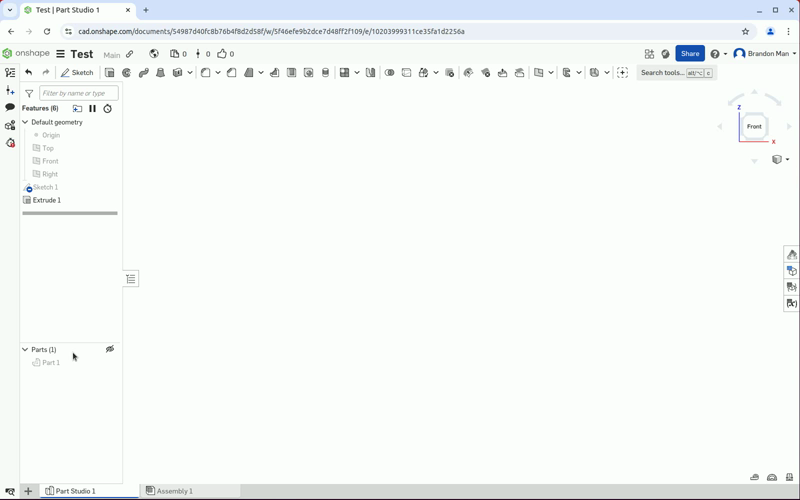
key_down(shift)
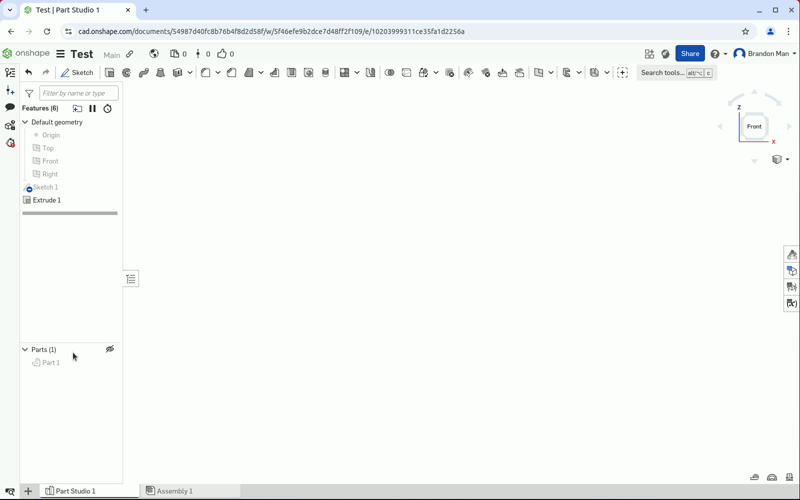
key(left)
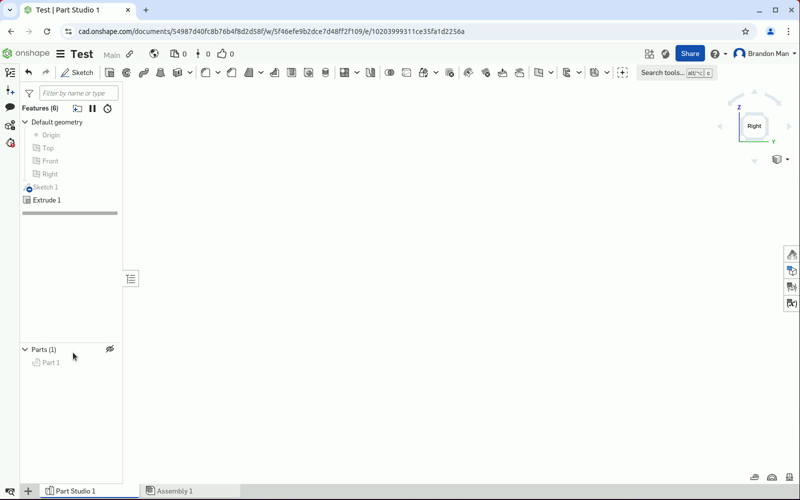
key_up(shift)
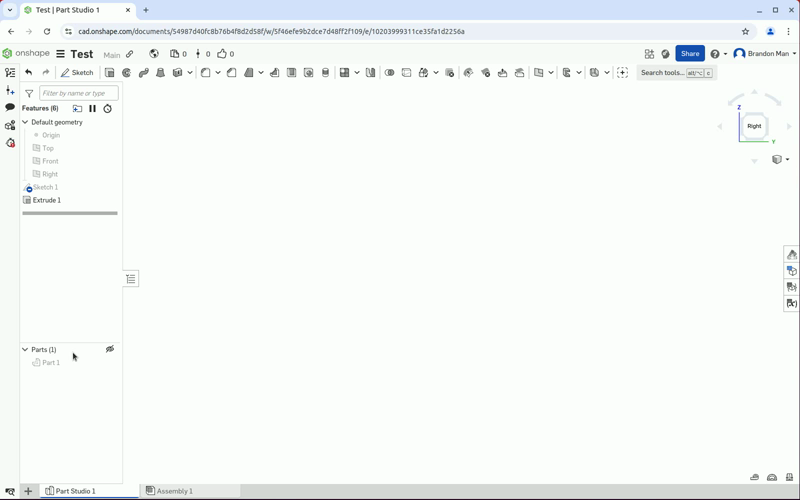
mouse_move(73, 352)
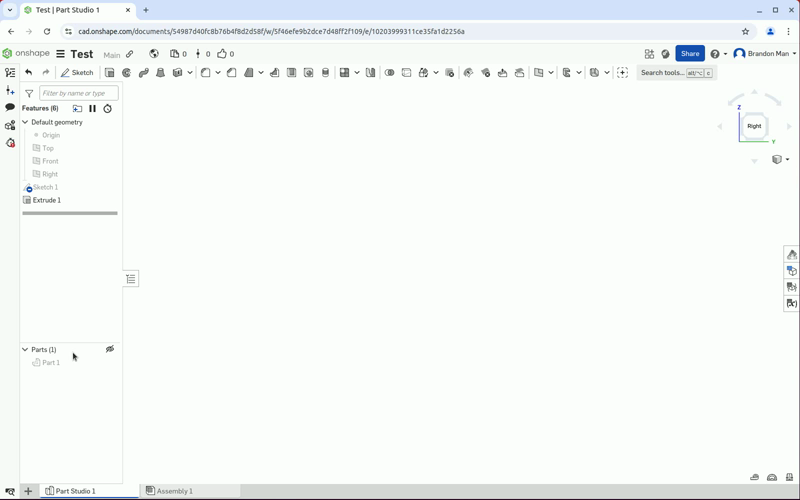
key(shift+y)
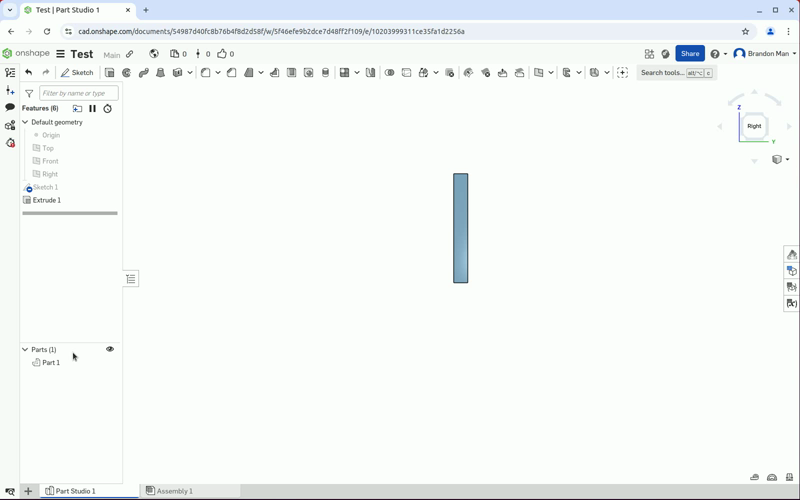
mouse_move(541, 75)
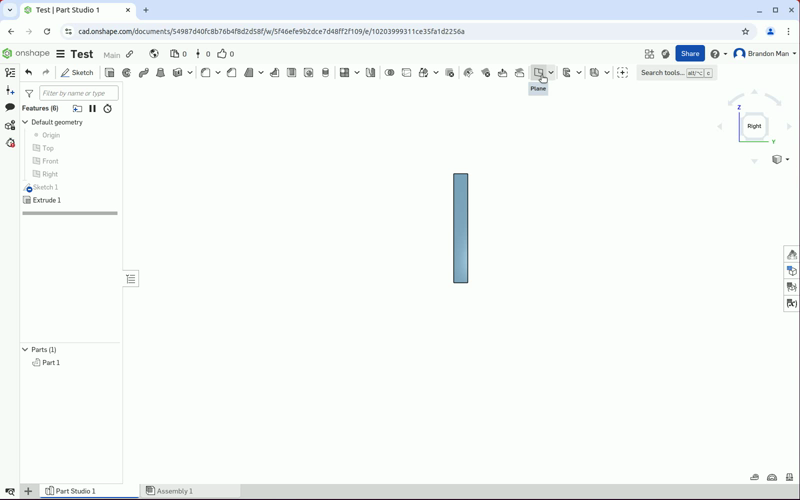
click(541, 75)
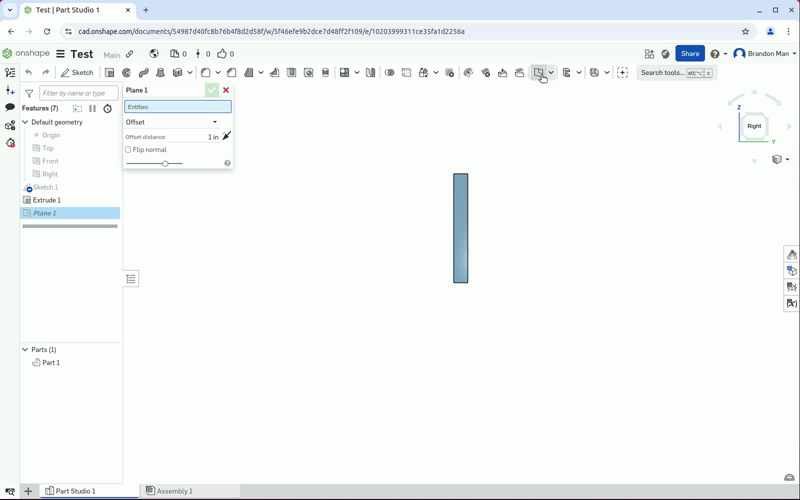
mouse_move(73, 176)
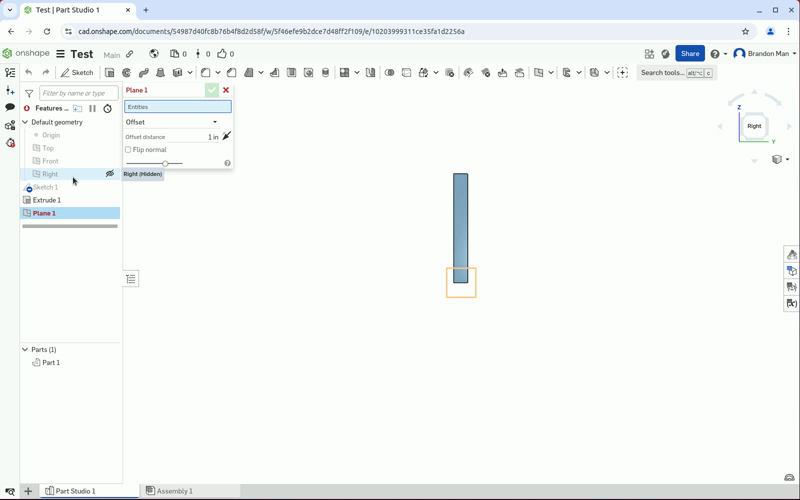
click(73, 176)
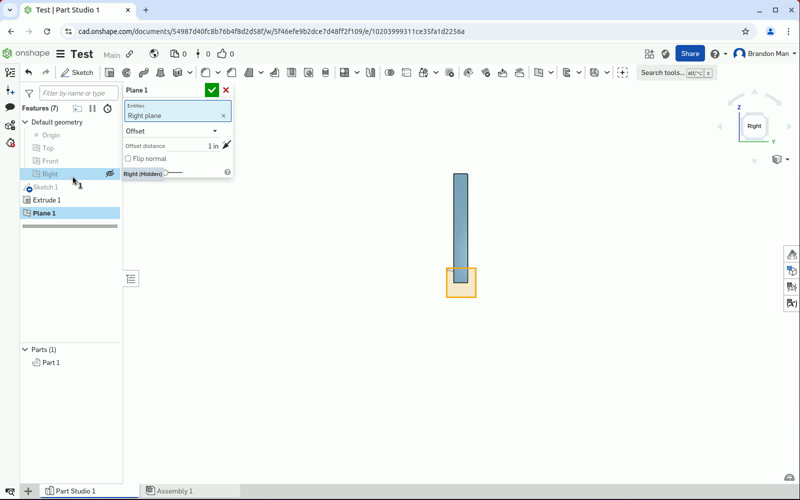
key(tab, 2)
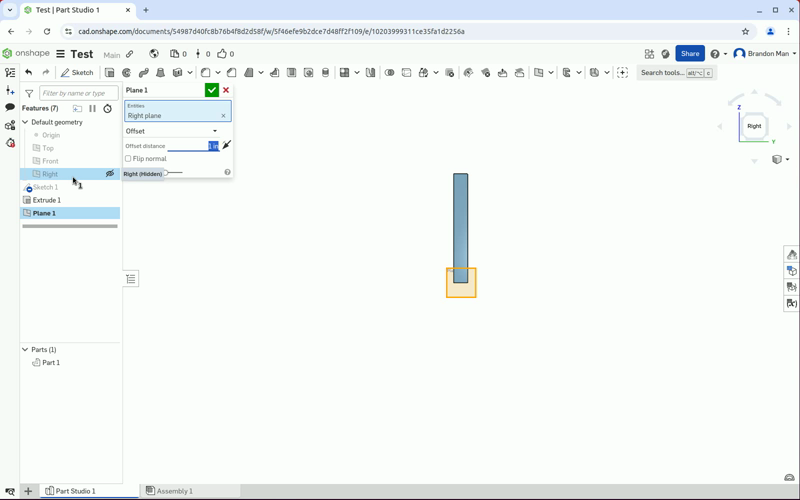
text(8.411)
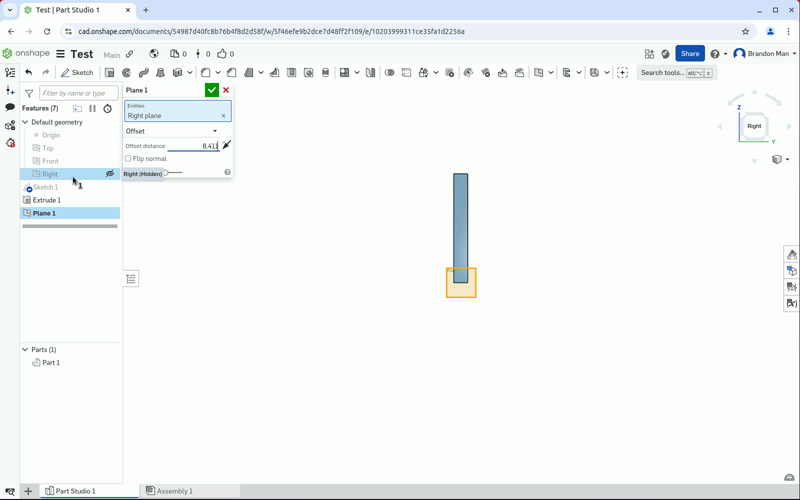
key(enter, 2)
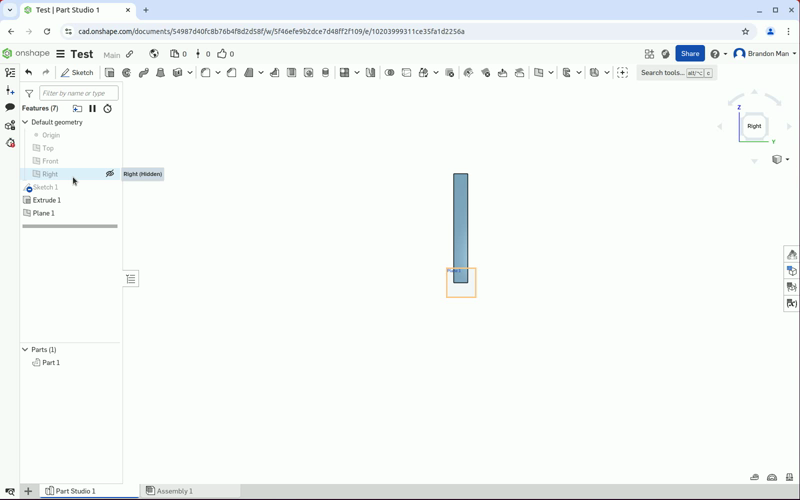
key(shift+s)
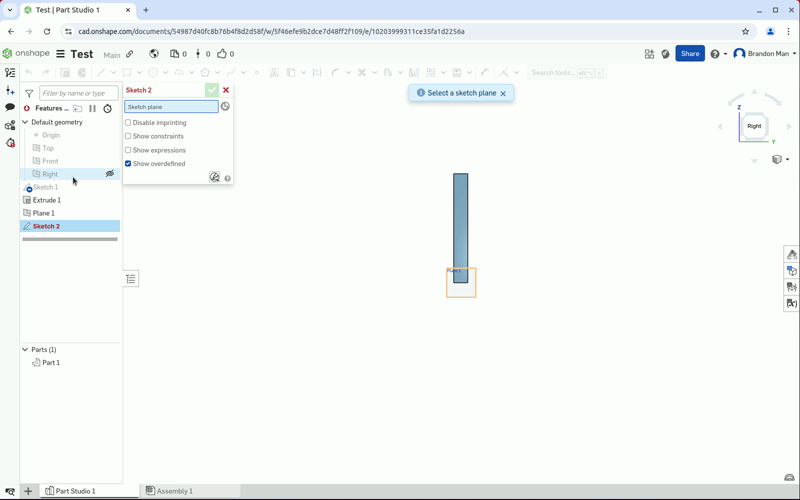
mouse_move(73, 215)
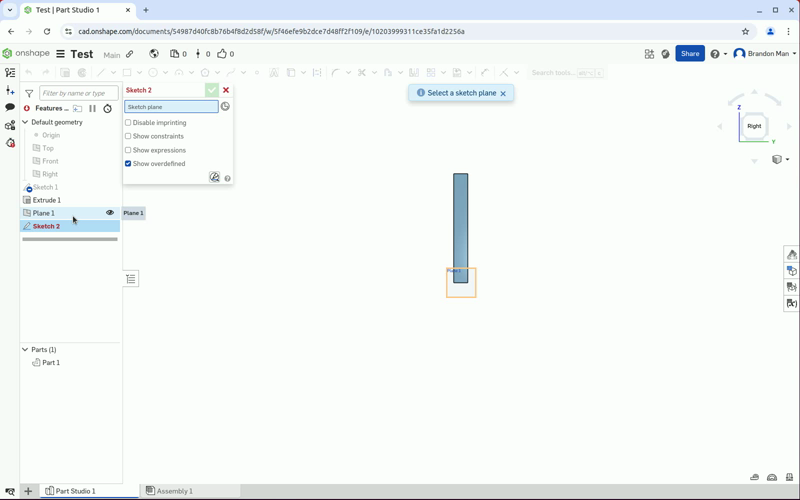
click(73, 215)
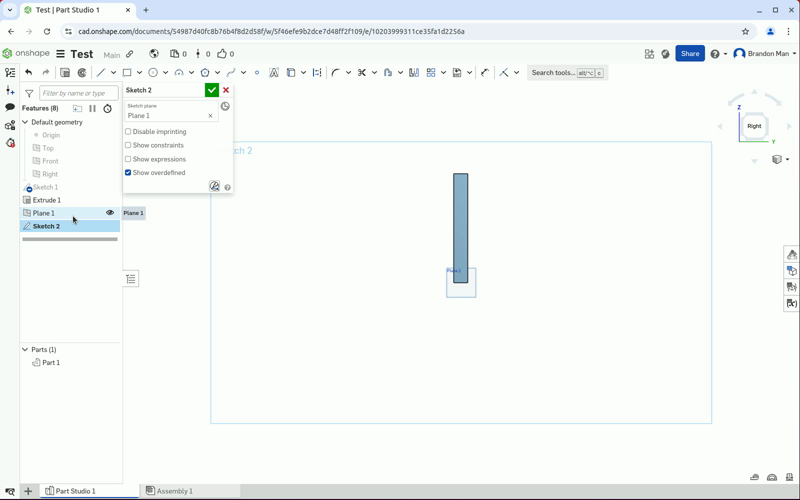
mouse_move(73, 352)
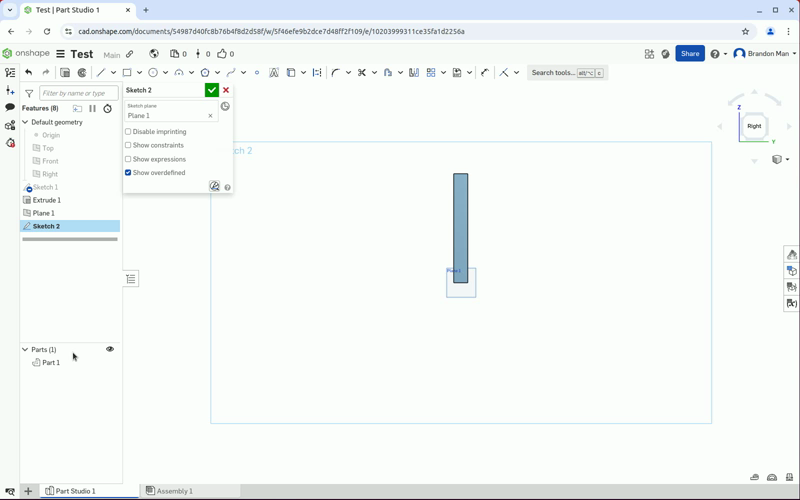
key(y)
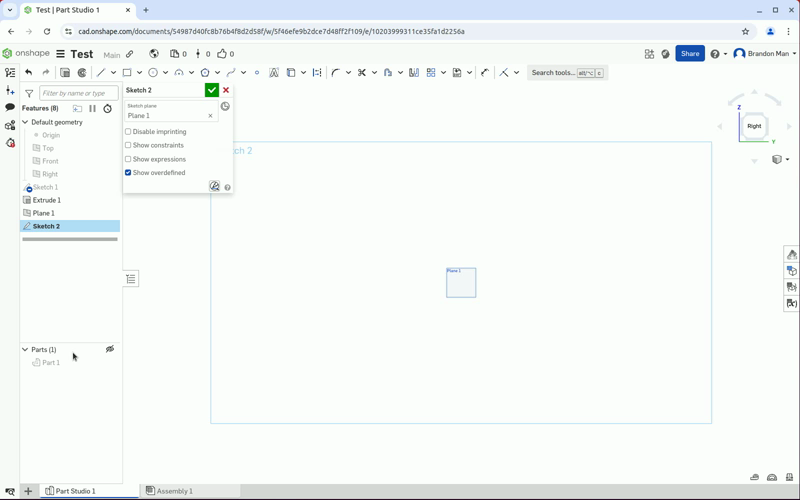
key(l)
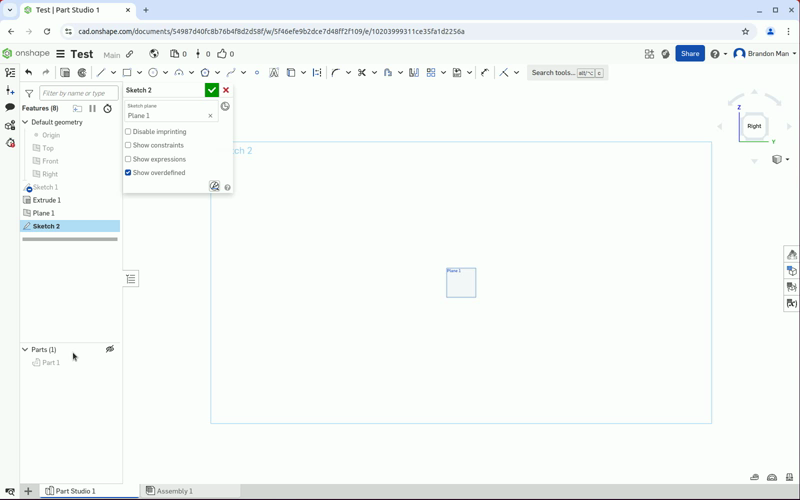
key_down(shift)
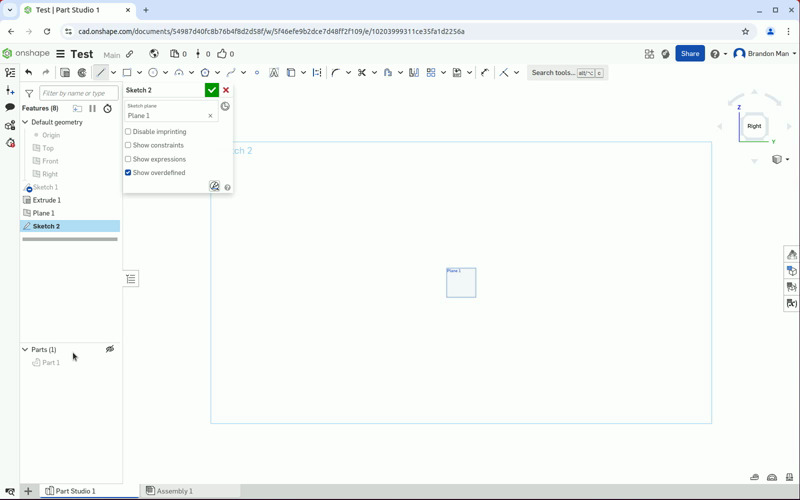
mouse_move(453, 282)
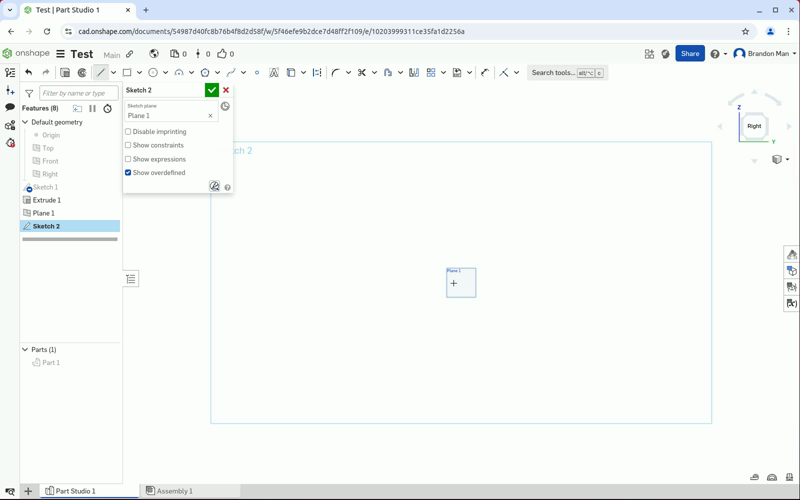
click(453, 282)
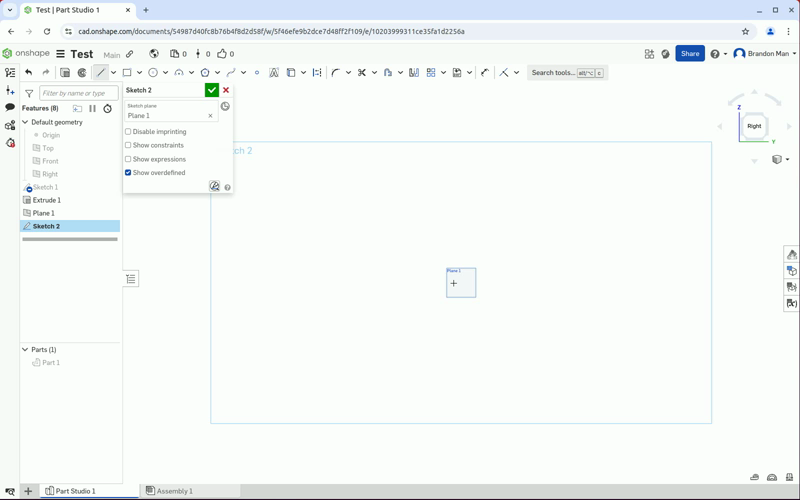
key_up(shift)
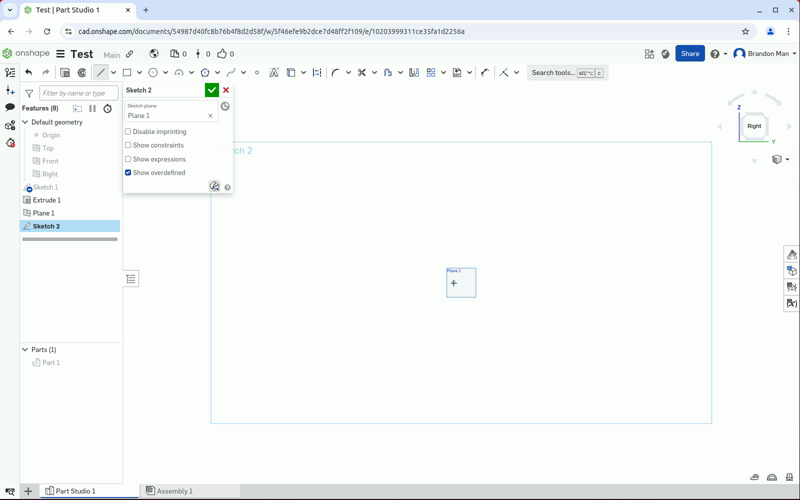
key_down(shift)
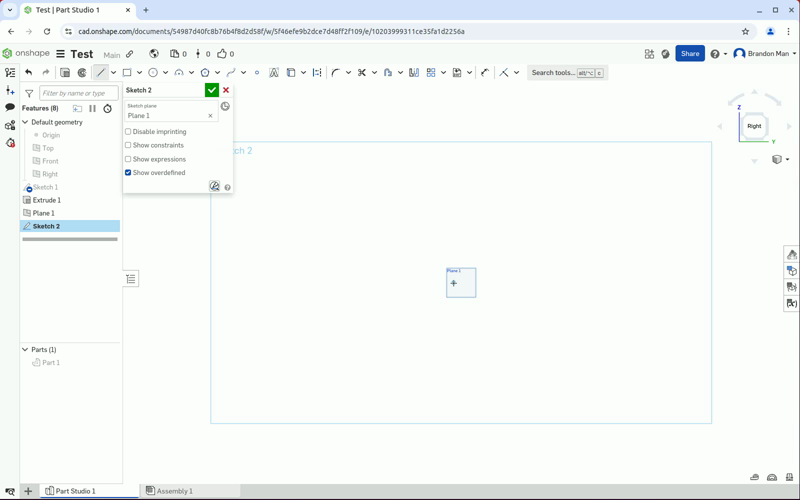
mouse_move(483, 282)
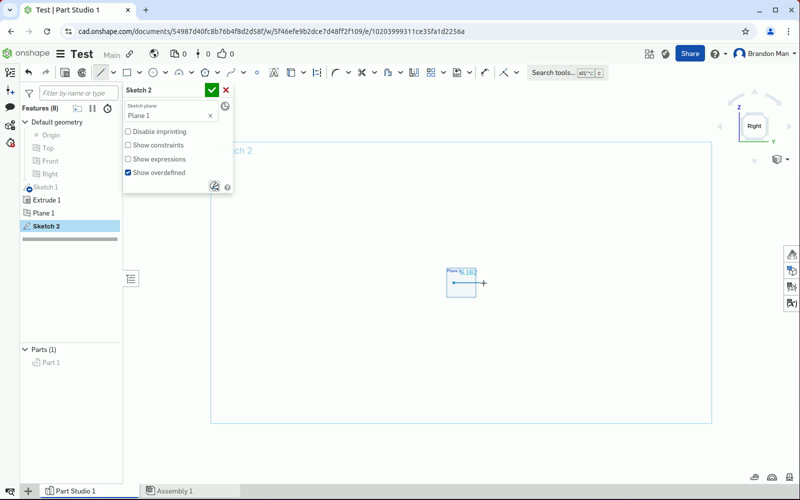
mouse_move(468, 282)
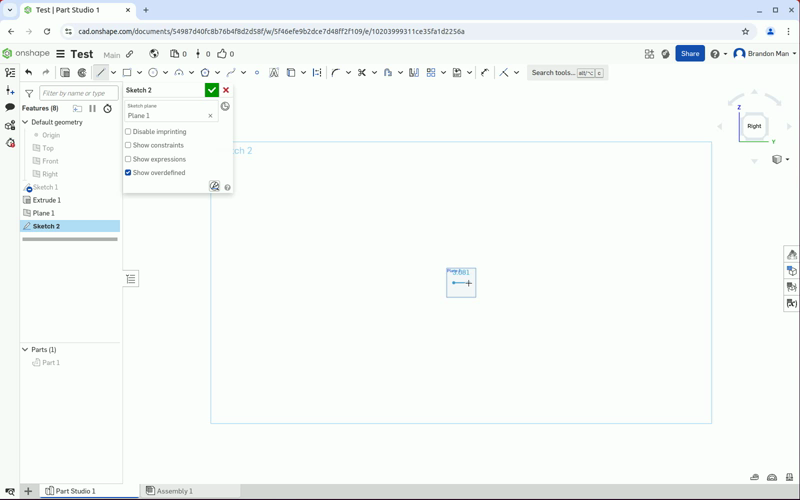
click(468, 282)
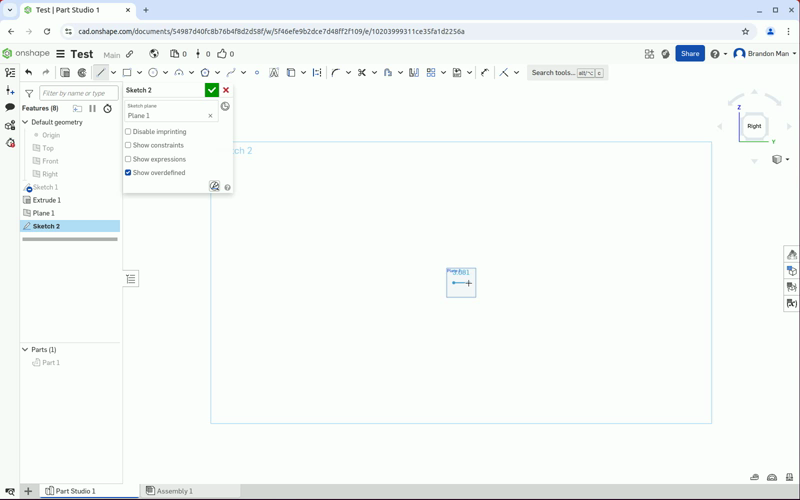
key_up(shift)
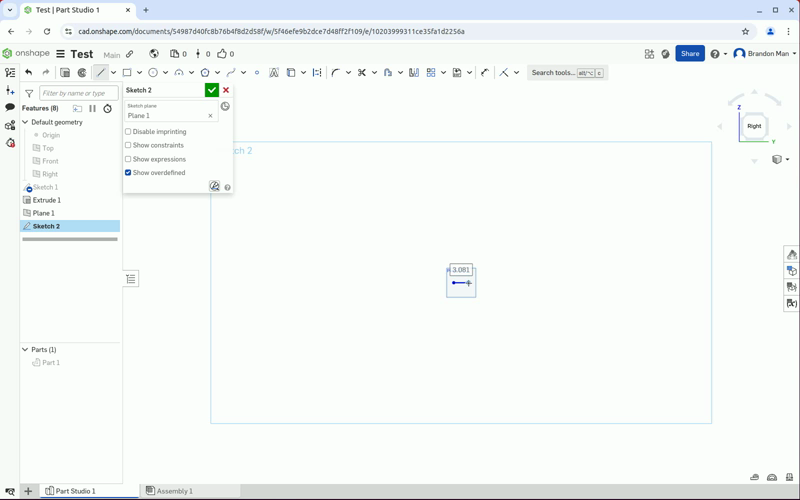
key_down(shift)
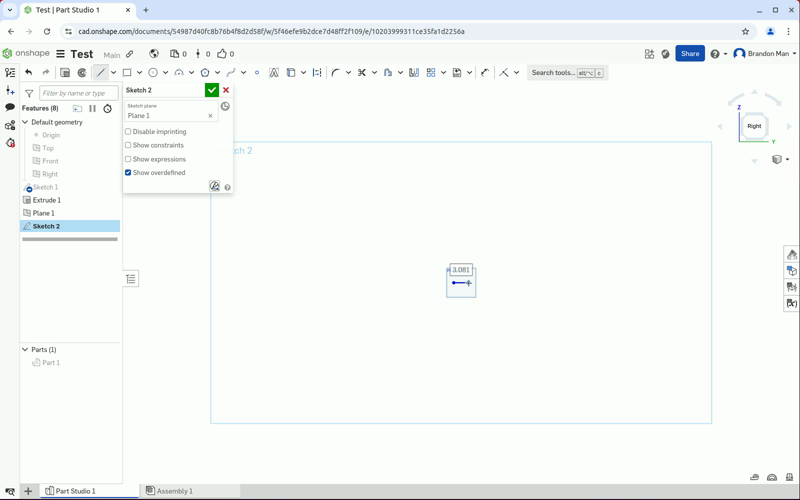
mouse_move(498, 282)
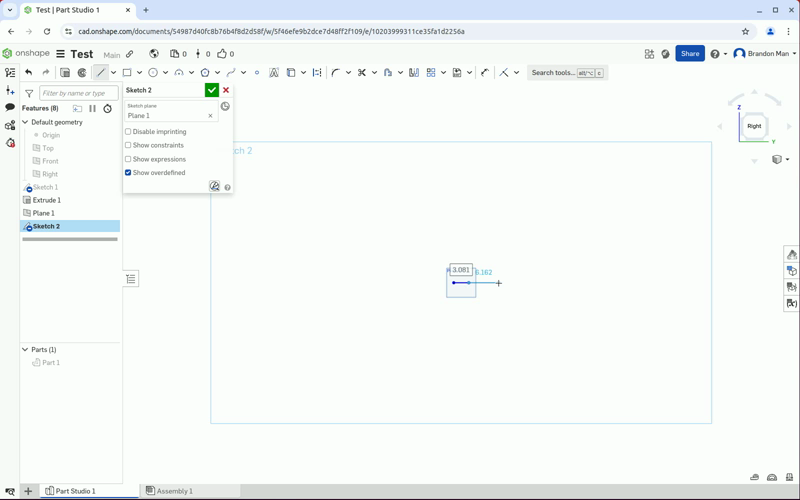
mouse_move(468, 270)
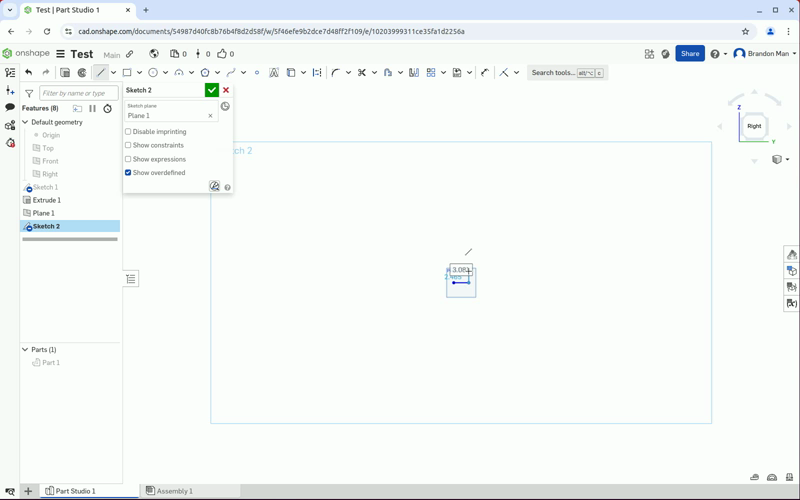
click(468, 270)
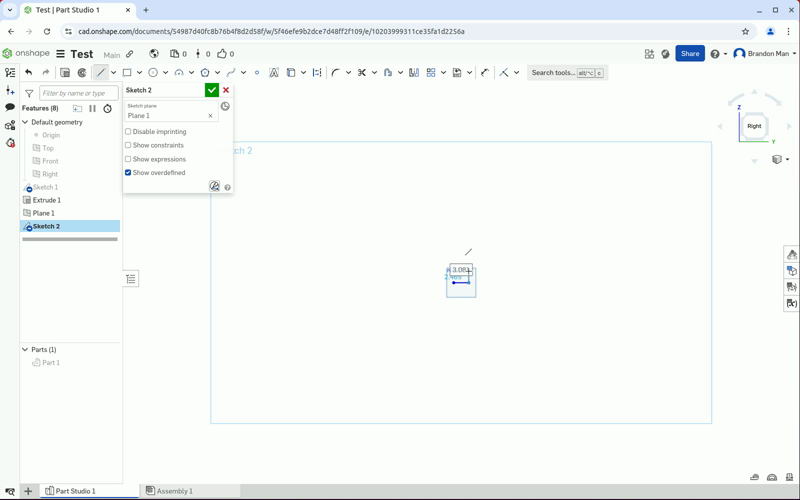
key_up(shift)
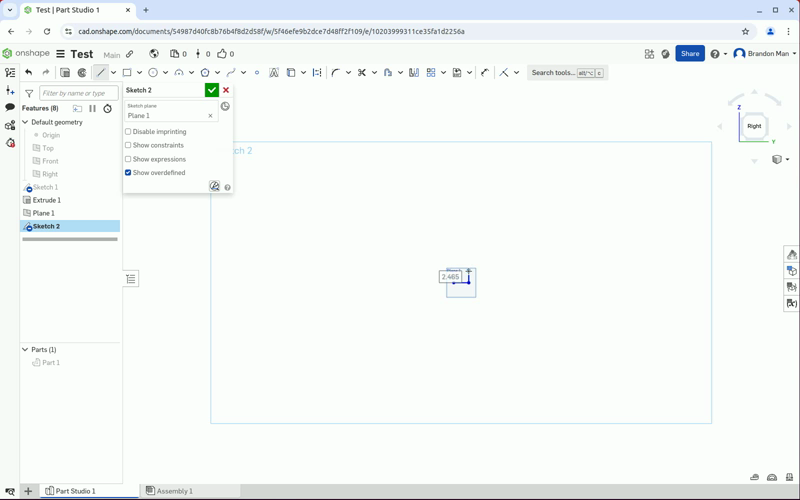
key_down(shift)
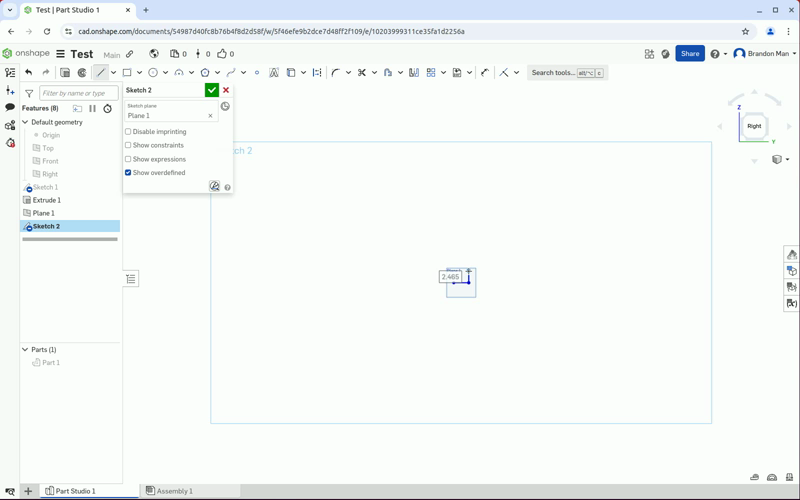
mouse_move(498, 270)
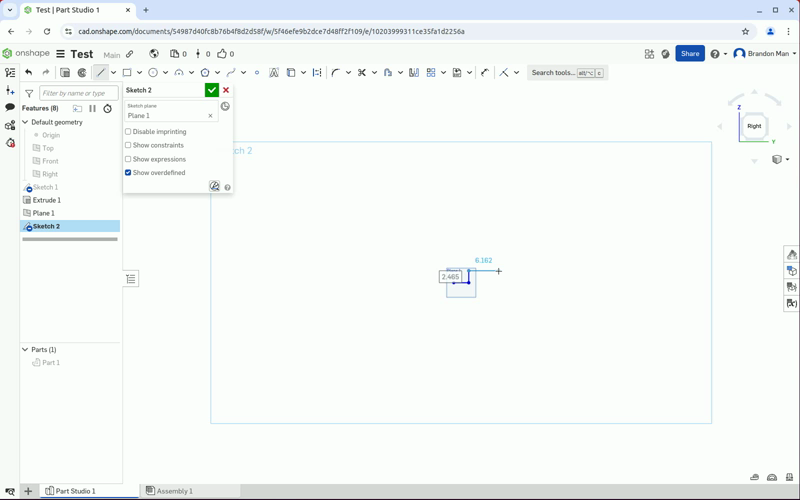
mouse_move(453, 270)
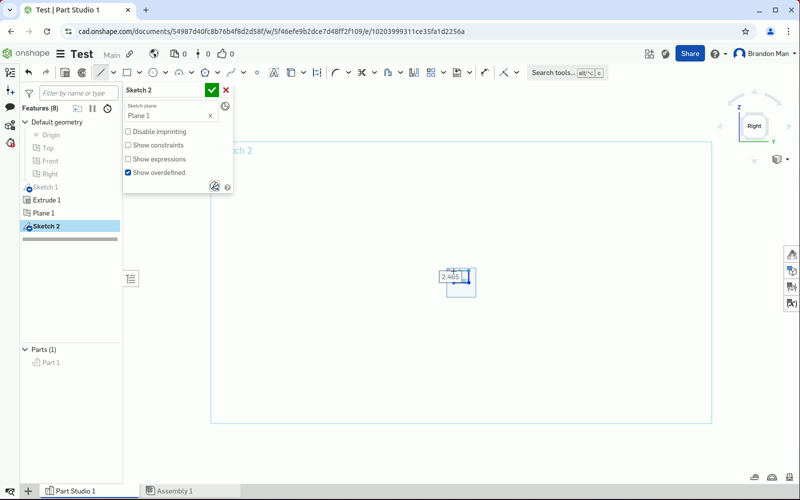
click(453, 270)
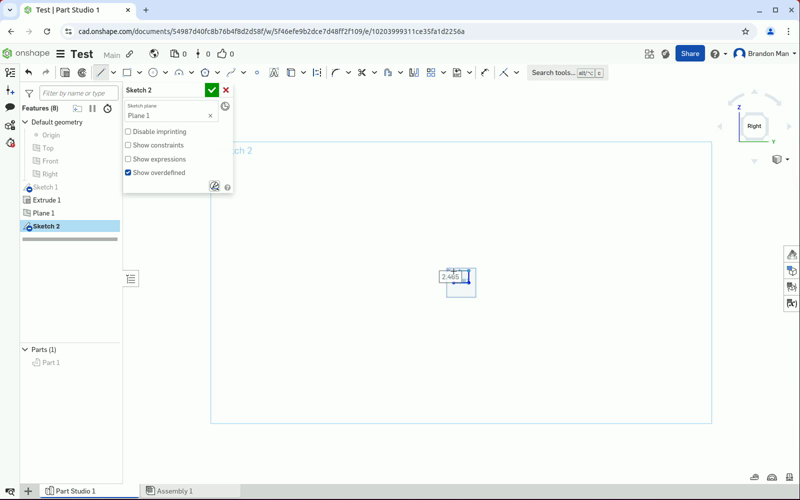
key_up(shift)
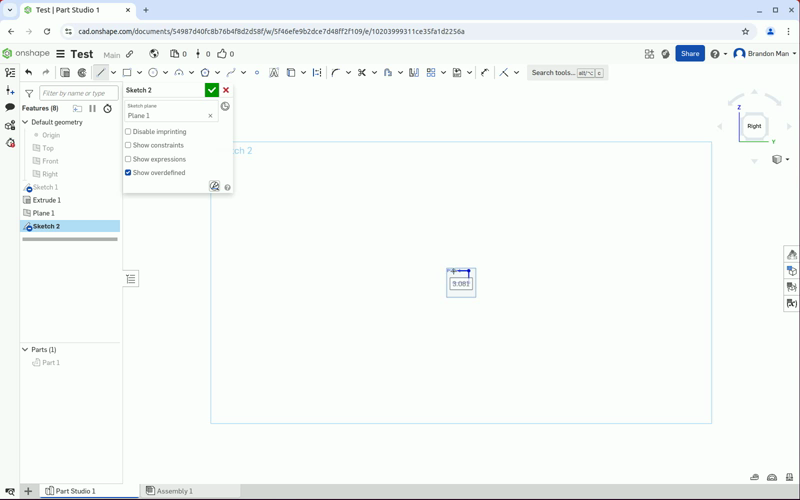
mouse_move(483, 270)
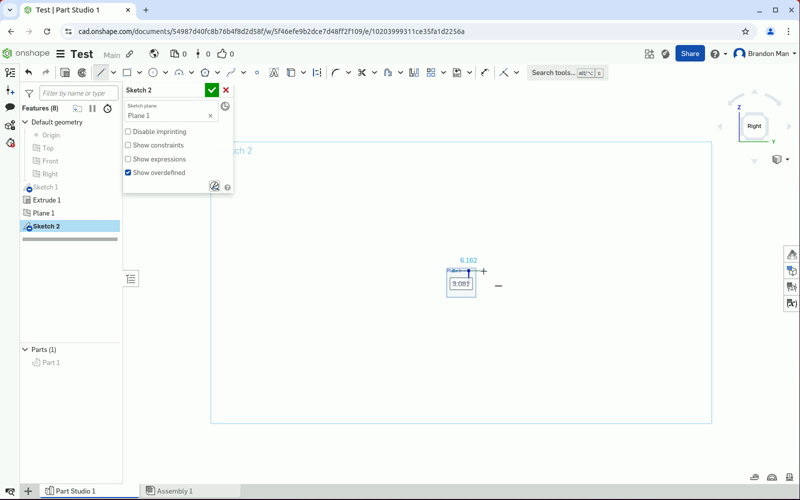
key_down(shift)
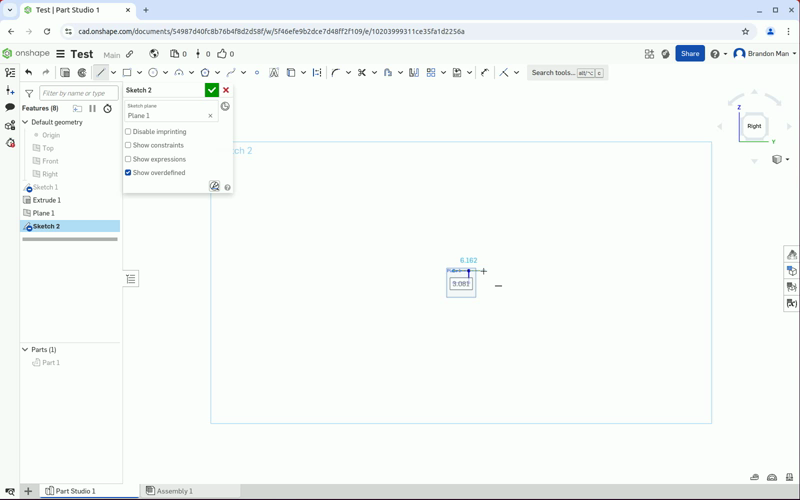
mouse_move(453, 282)
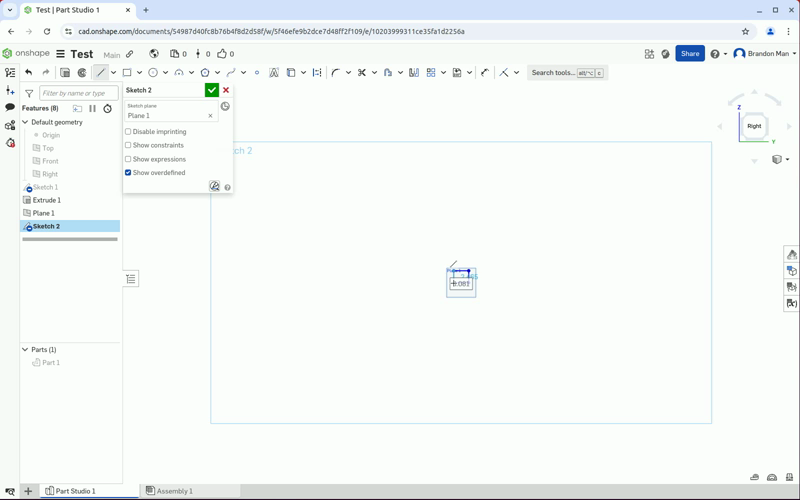
key_up(shift)
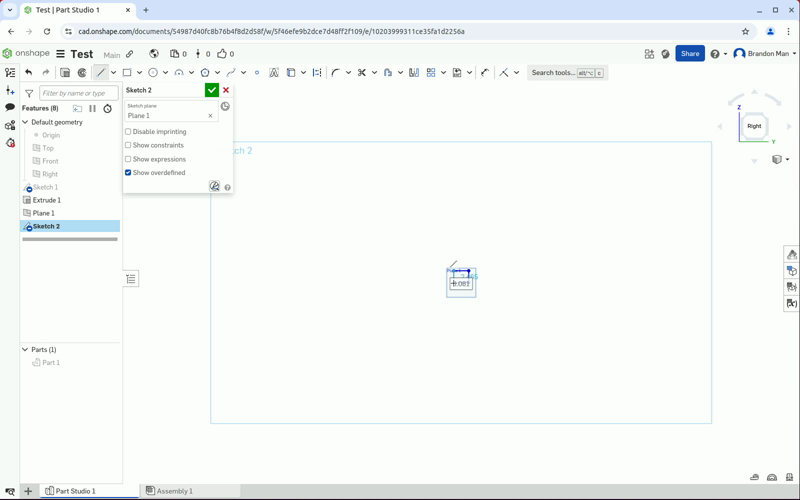
click(453, 282)
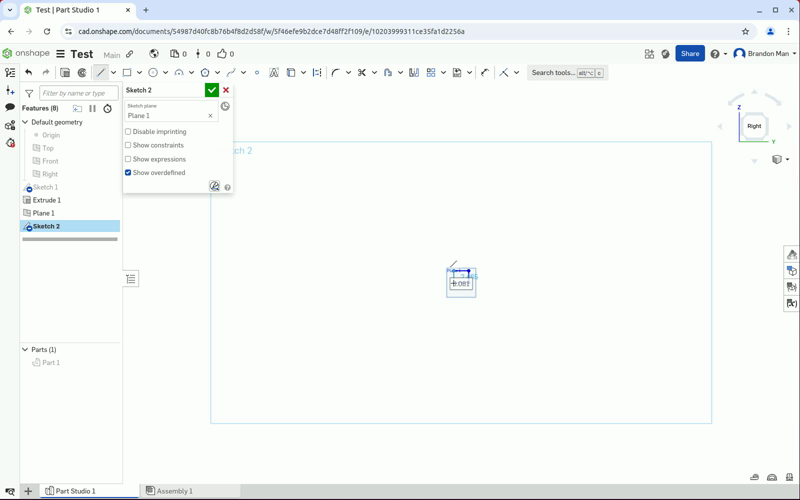
key(esc)
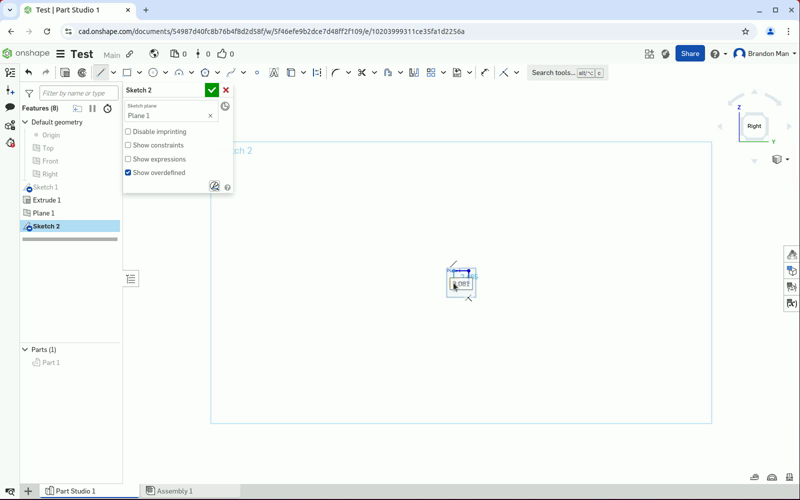
mouse_move(457, 274)
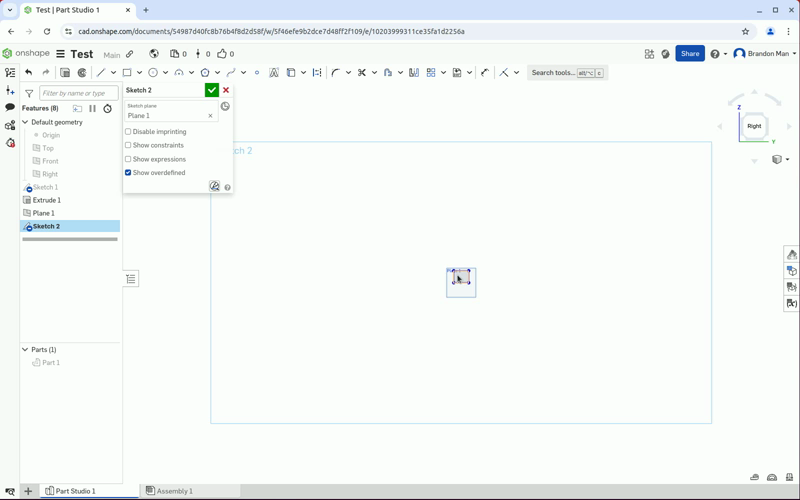
scroll(6)
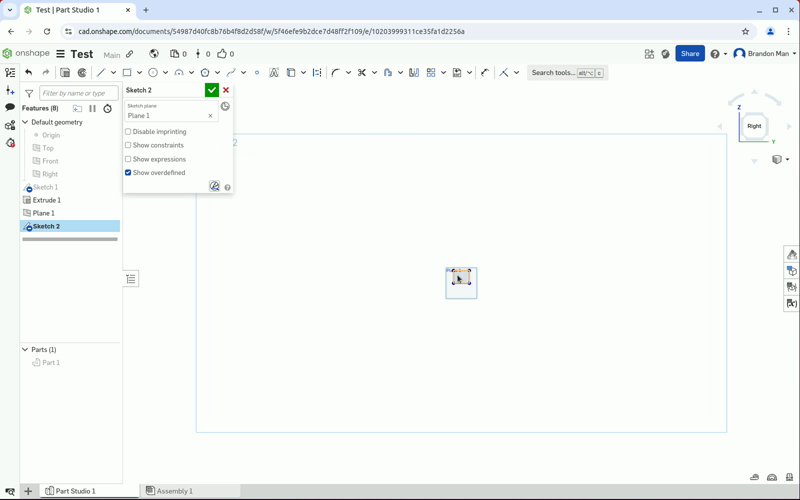
scroll(6)
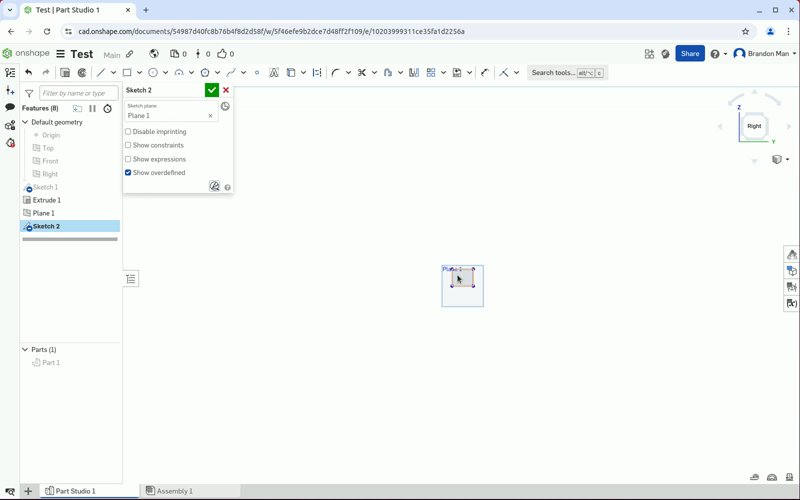
scroll(6)
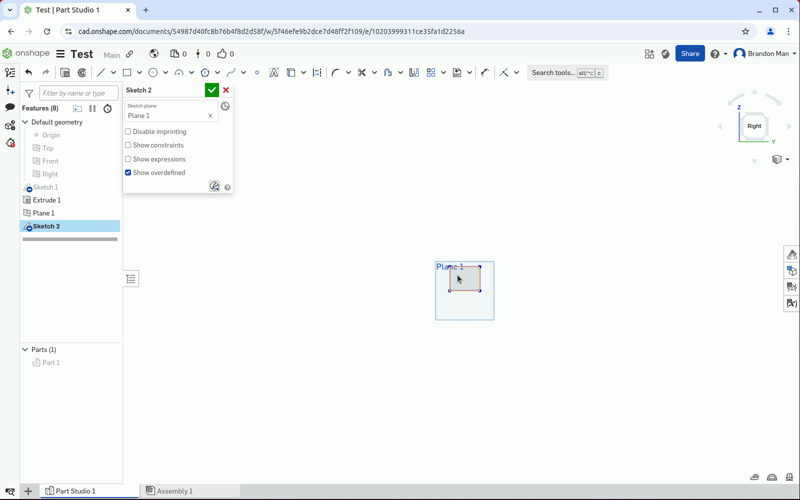
scroll(6)
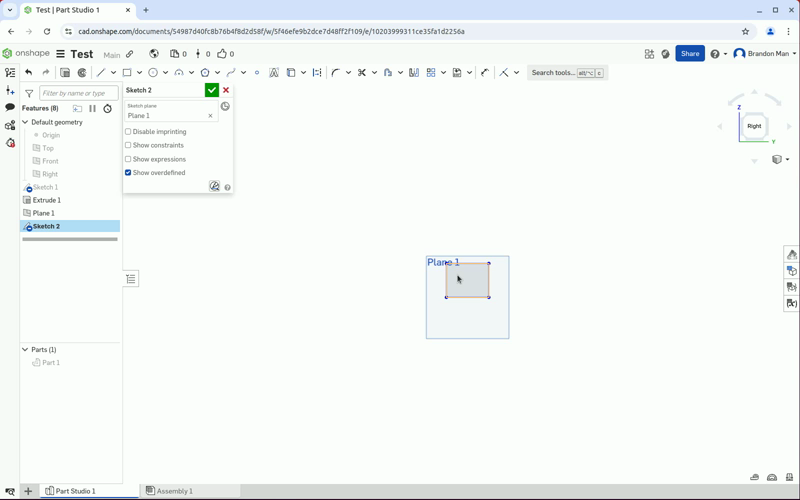
scroll(6)
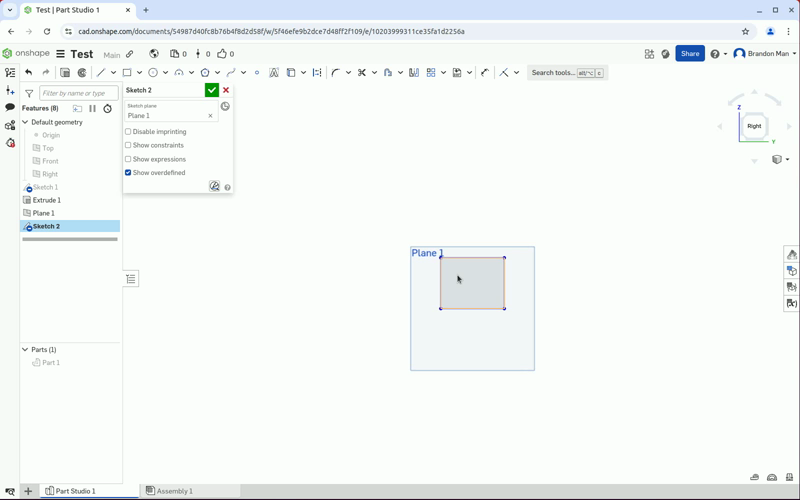
scroll(6)
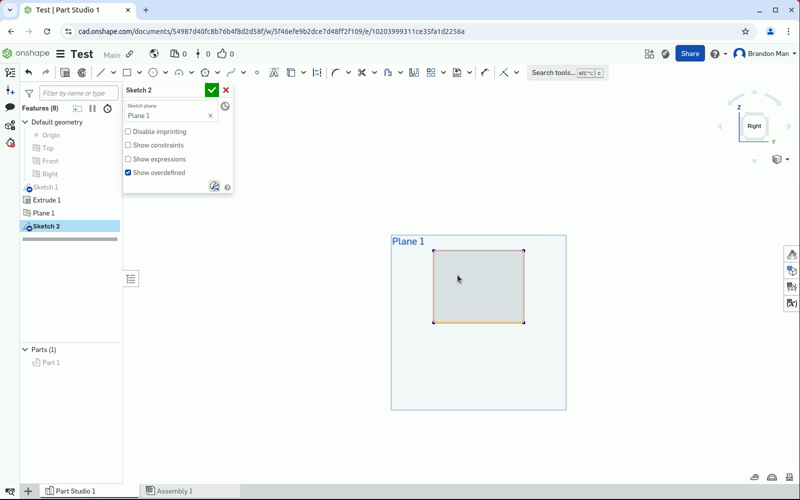
scroll(6)
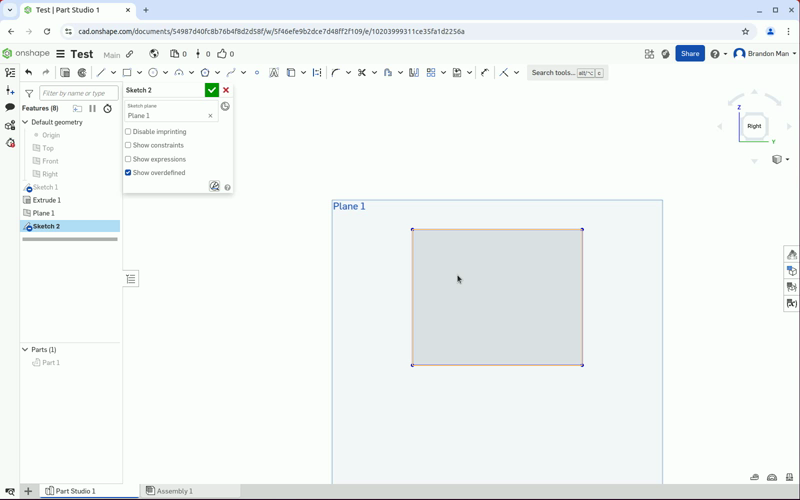
click(457, 274)
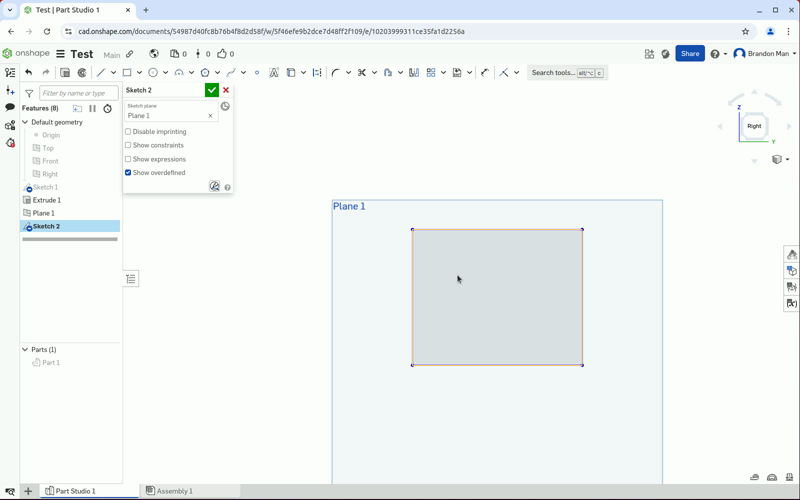
scroll(-6)
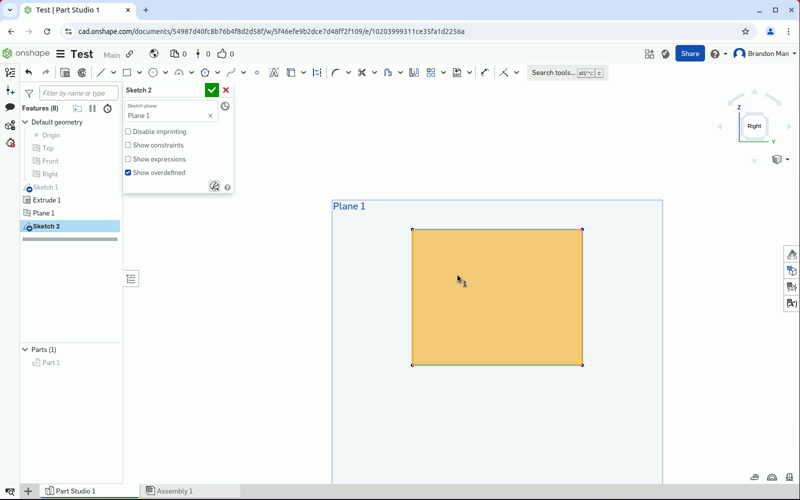
scroll(-6)
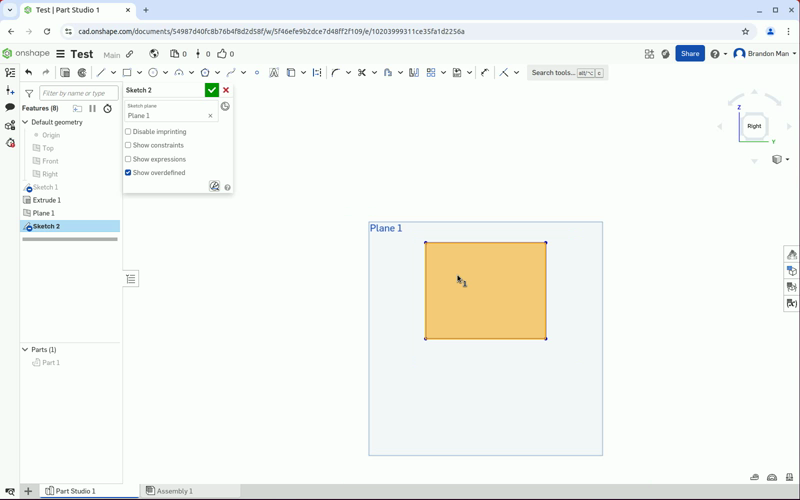
scroll(-6)
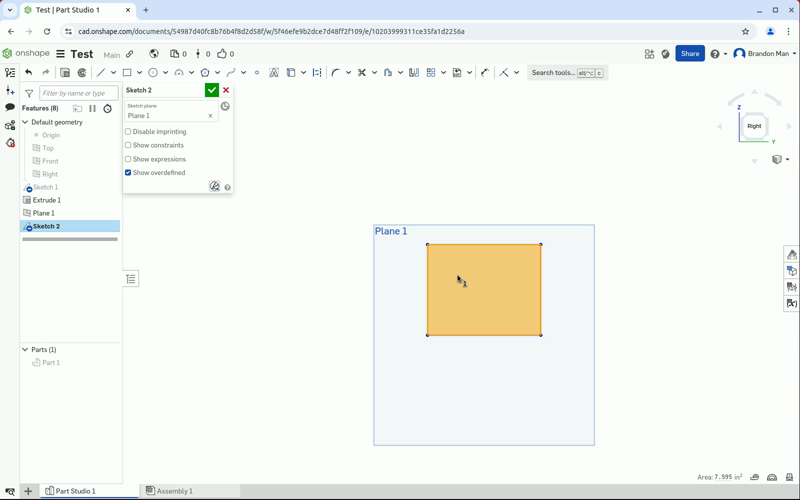
scroll(-6)
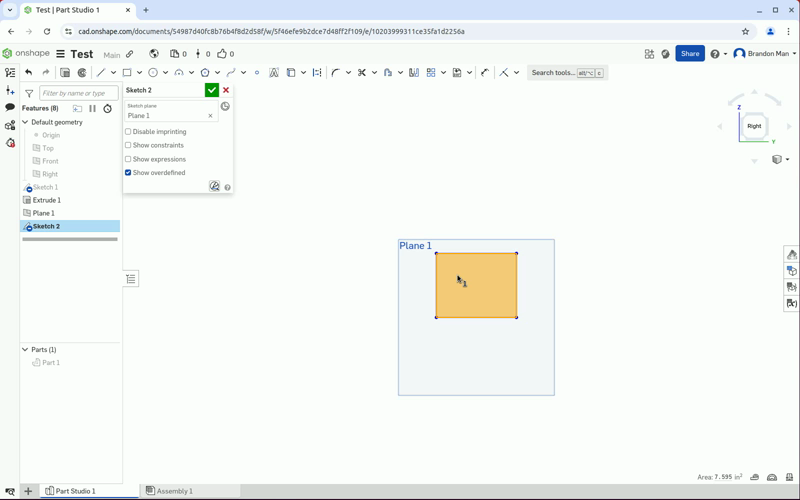
scroll(-6)
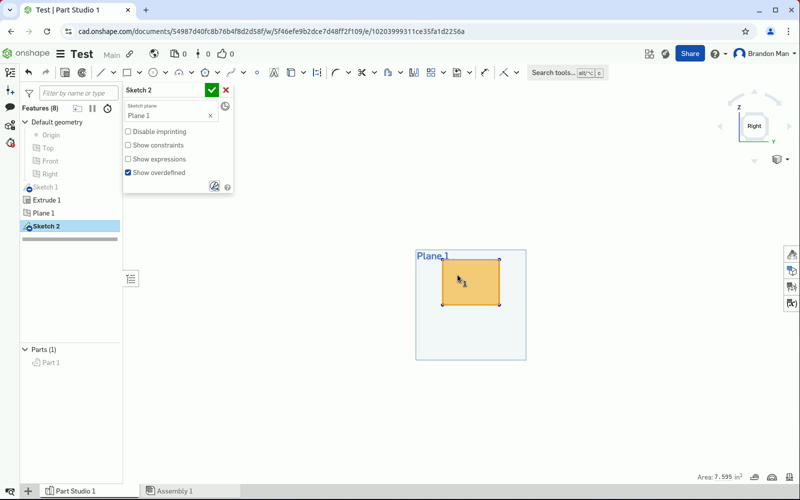
scroll(-6)
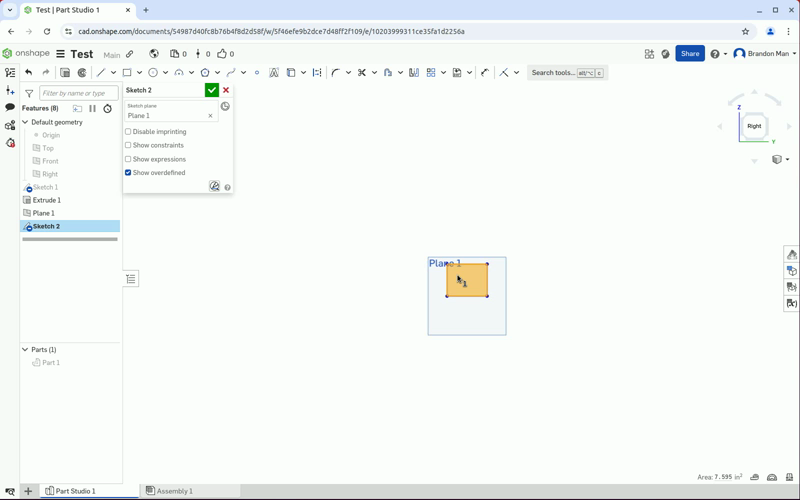
scroll(-6)
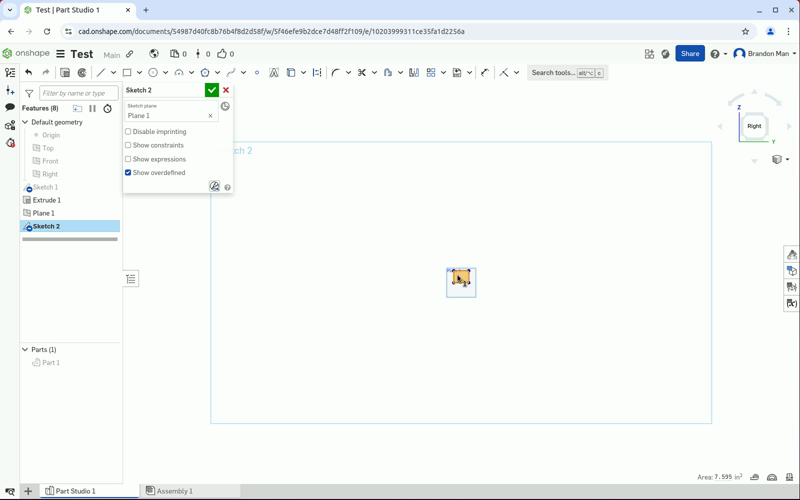
mouse_move(73, 352)
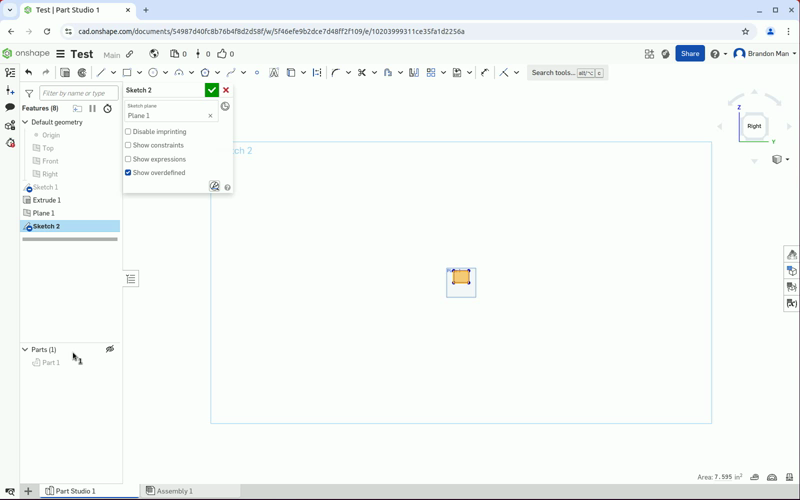
key(shift+y)
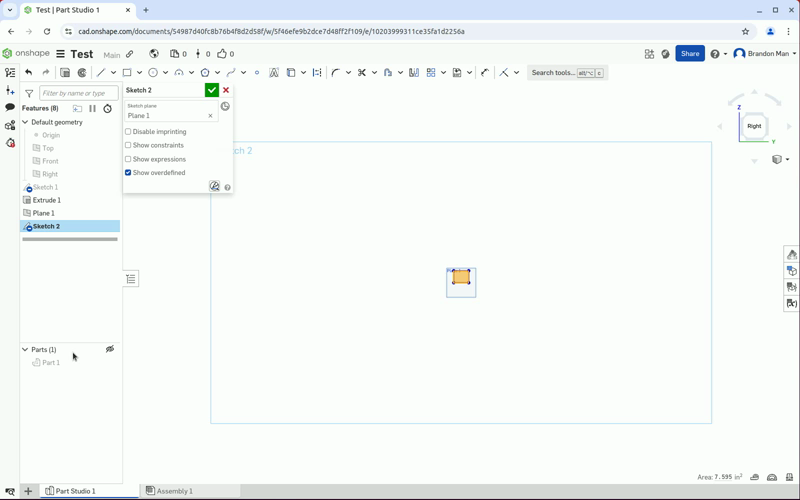
key(shift+e)
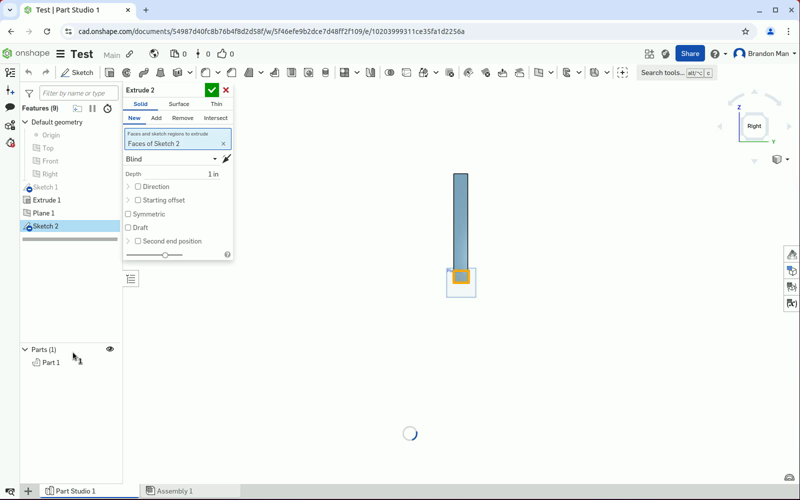
mouse_move(143, 106)
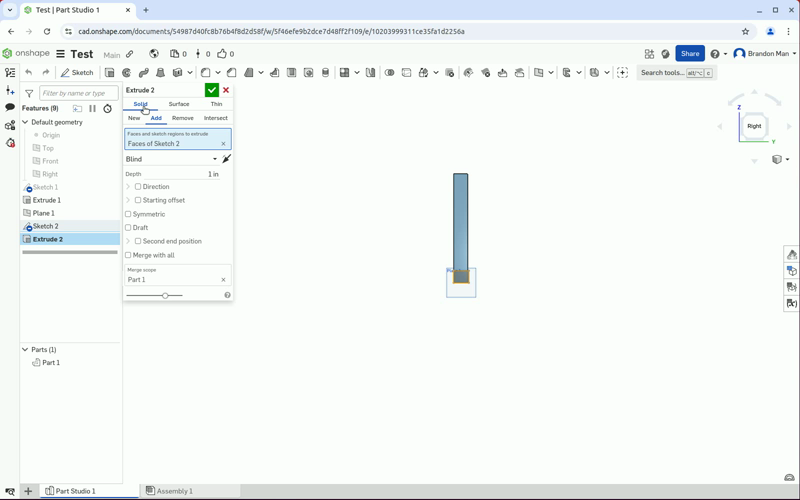
click(143, 106)
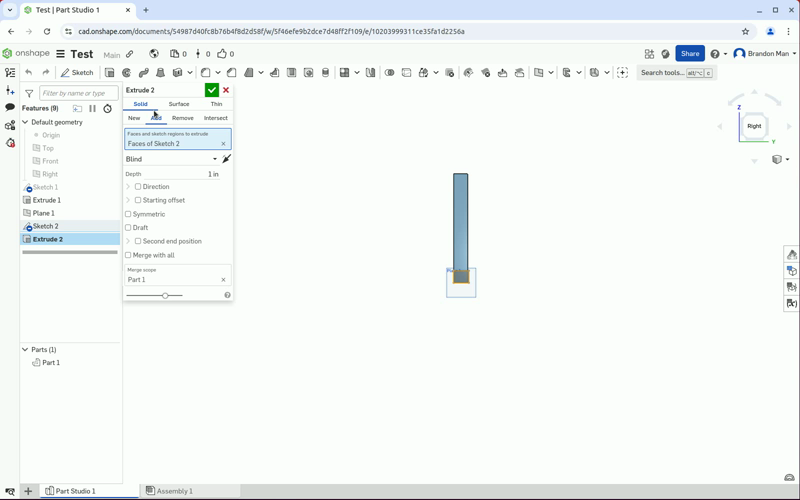
mouse_move(186, 120)
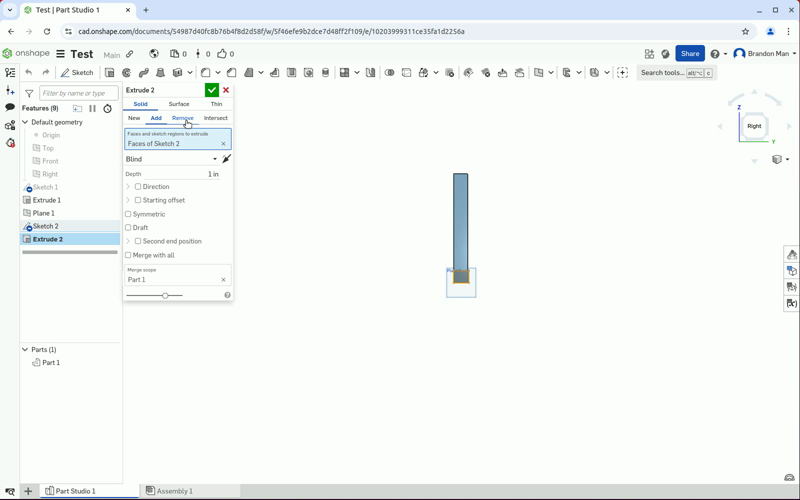
click(186, 120)
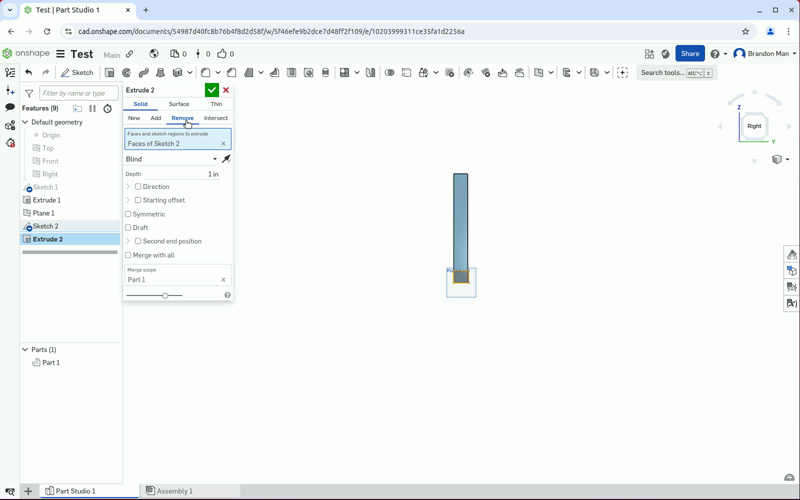
key(tab, 4)
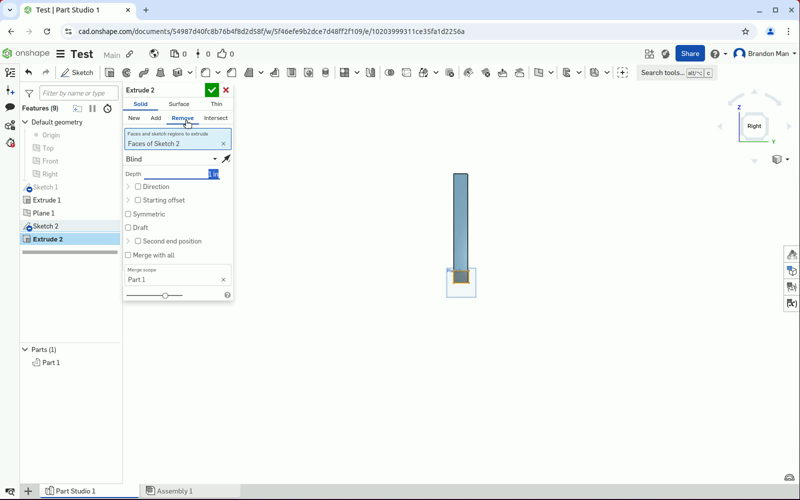
text(0.722)
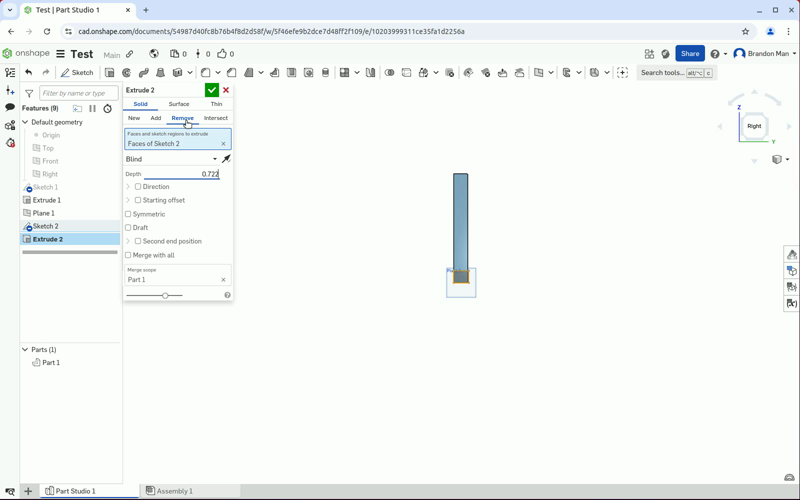
key(tab, 6)
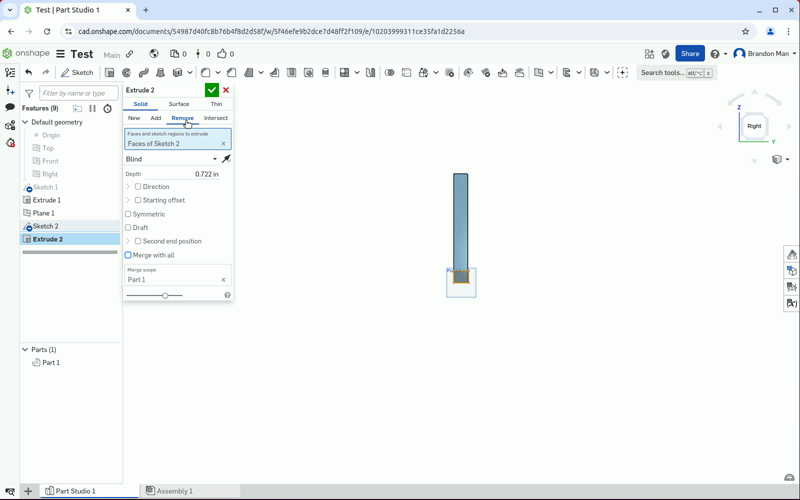
key(space)
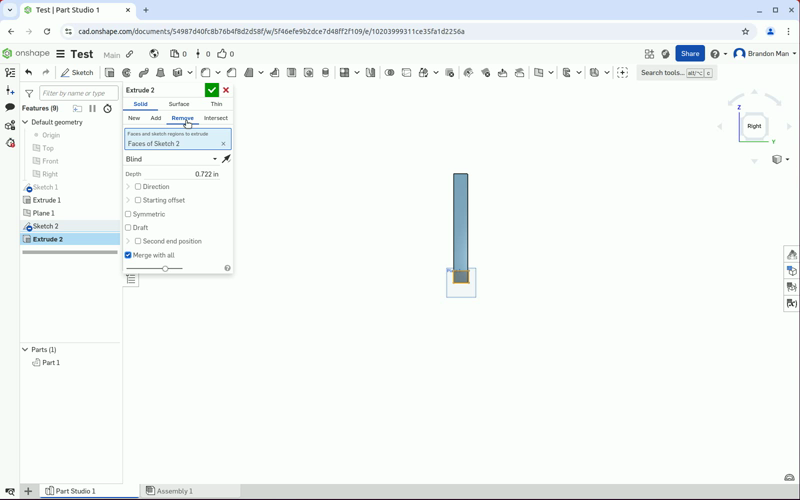
key(enter)
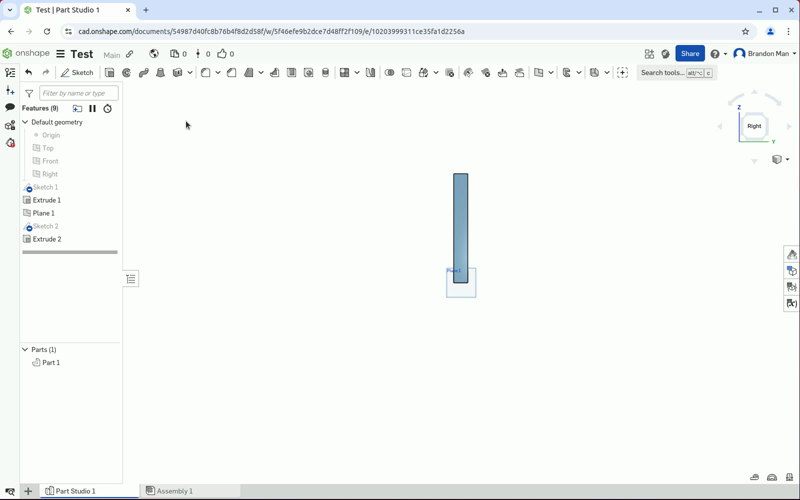
key(shift+h)
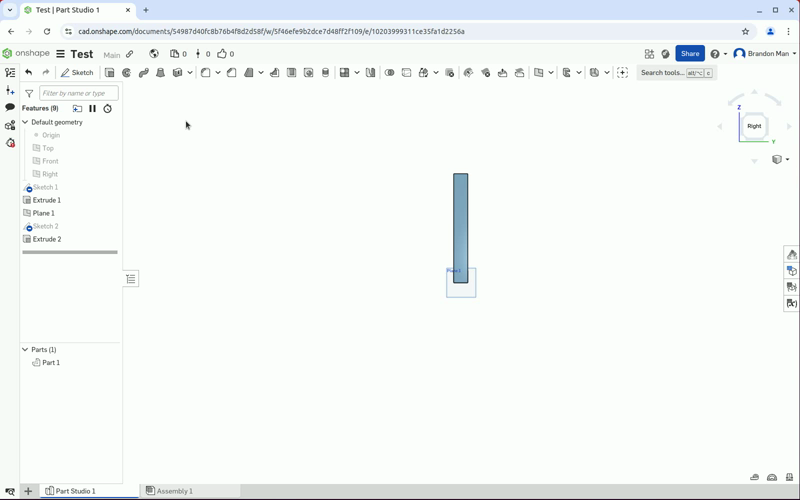
key(shift+h)
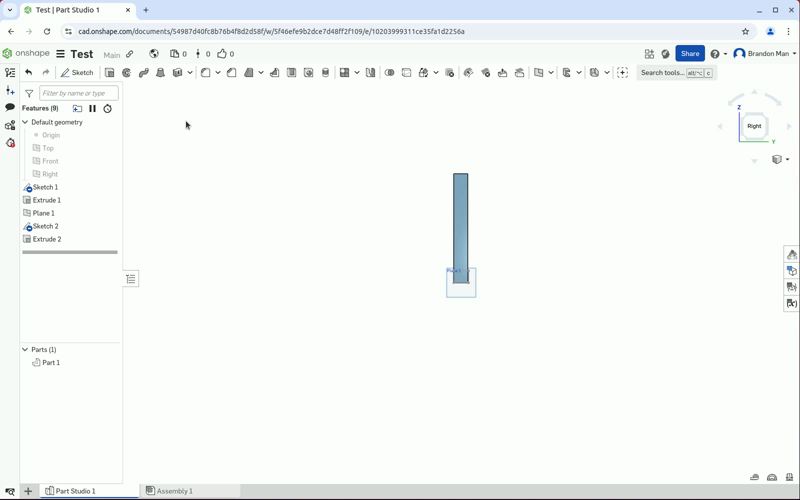
key(shift+7)
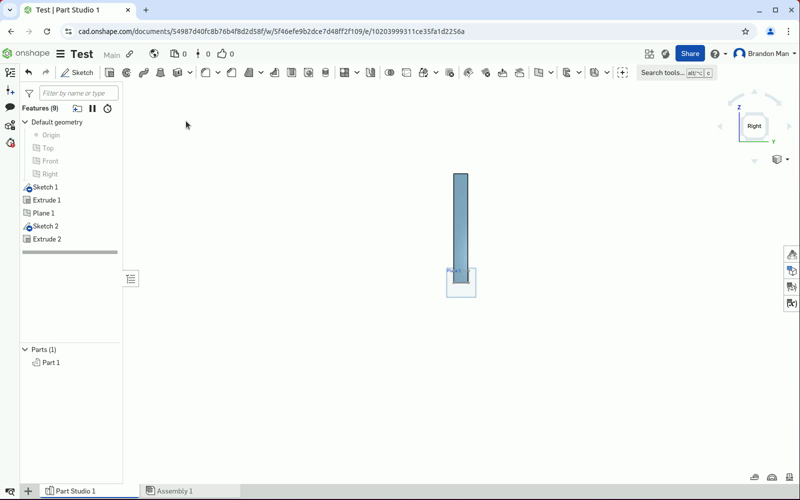
key(right, 2)
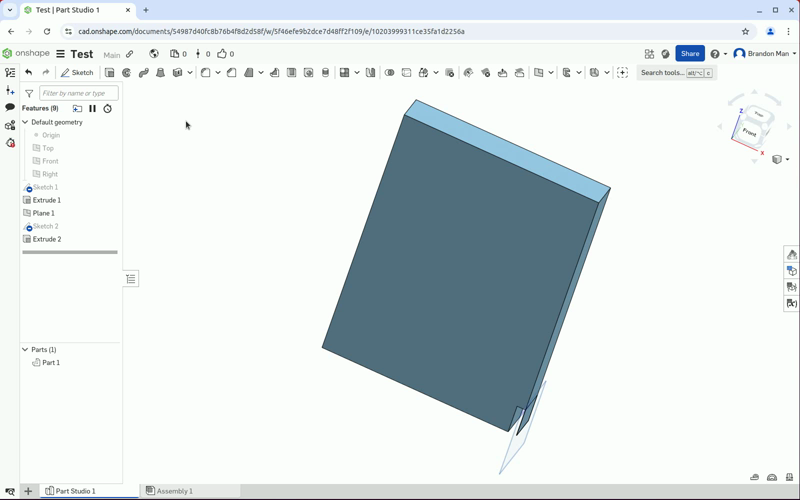
key(down, 2)
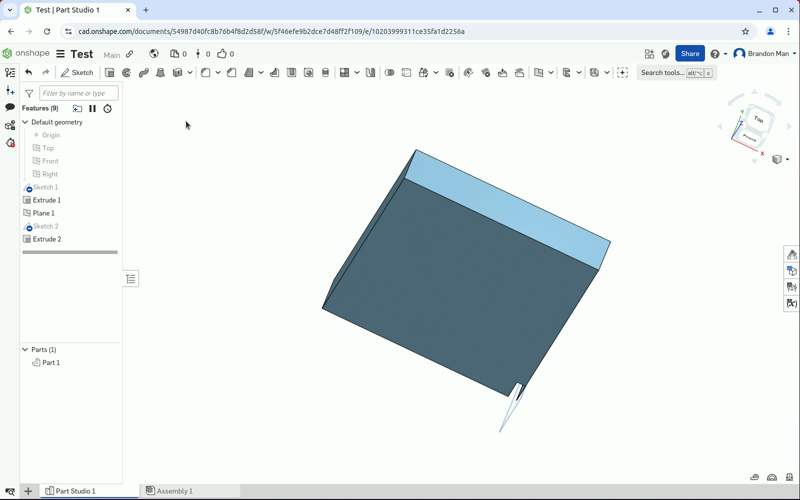
key(up, 2)
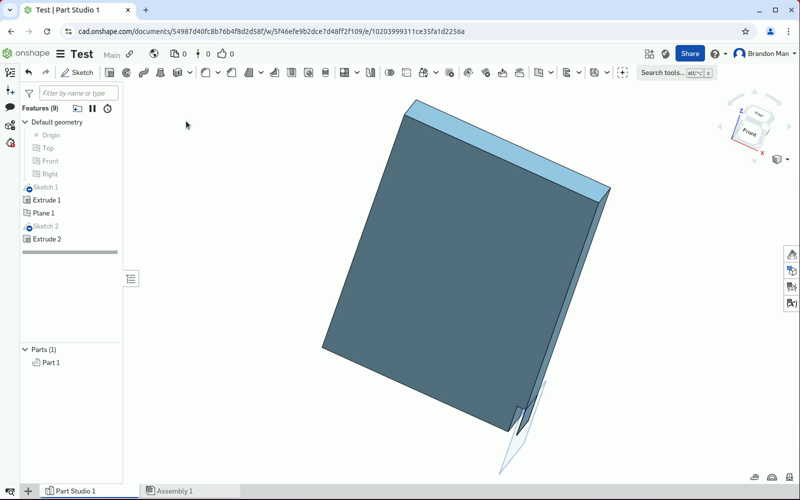
key(left, 2)
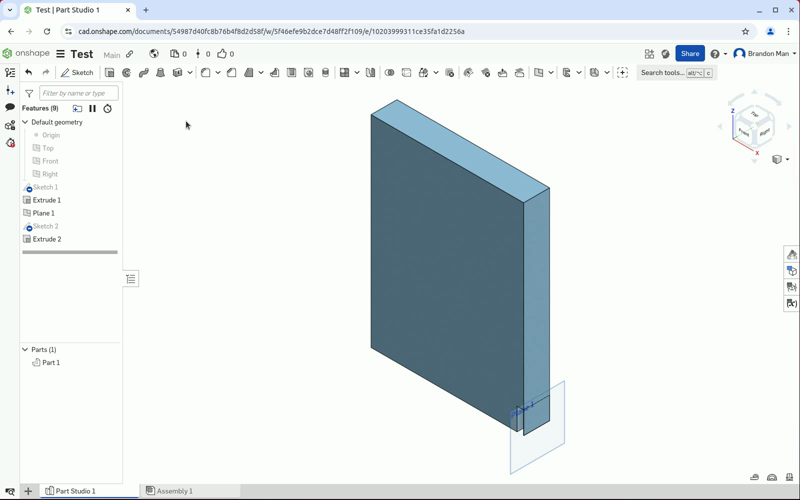
mouse_move(73, 189)
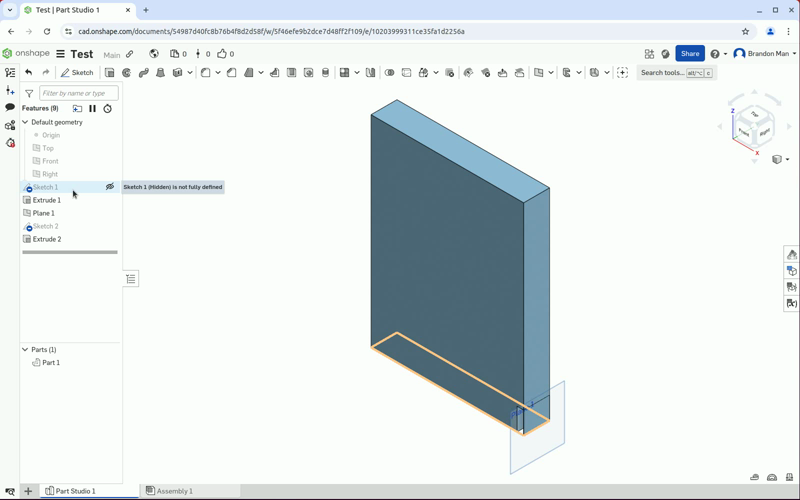
click(73, 189)